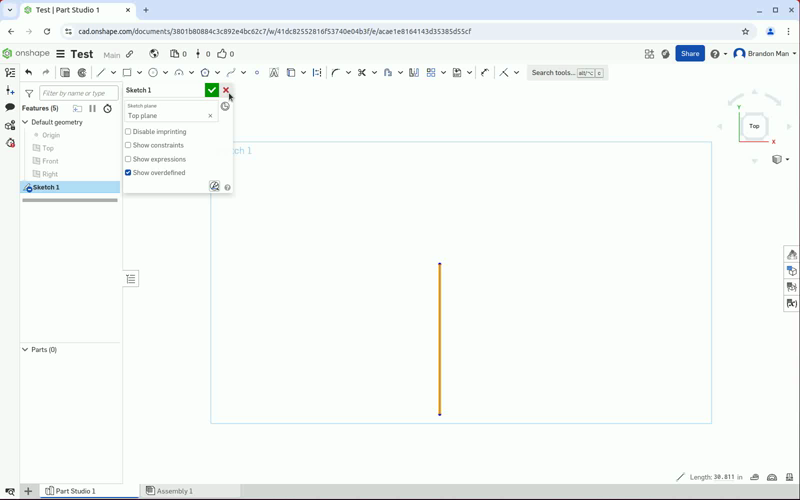
key(shift+h)
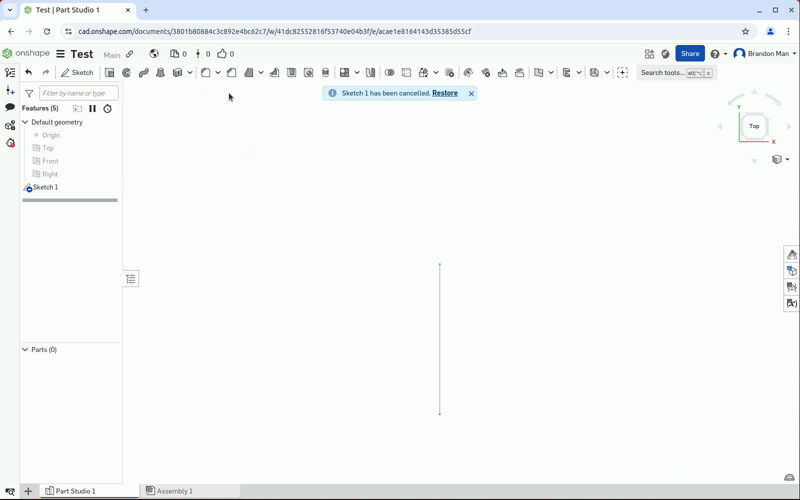
key(shift+s)
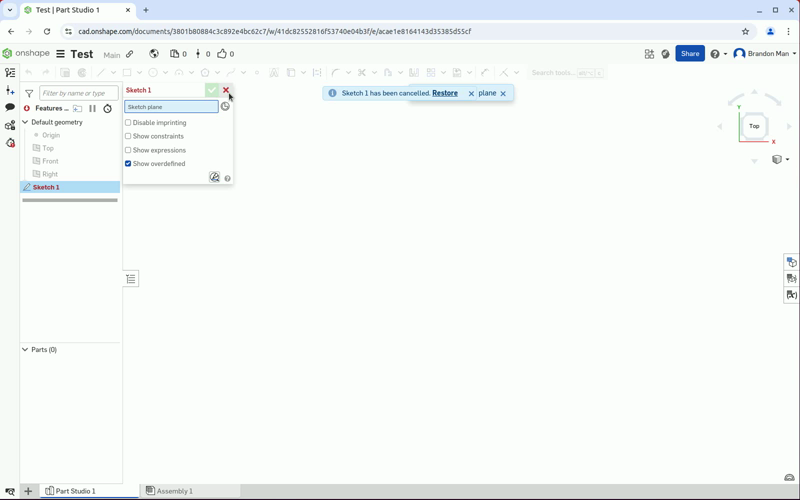
mouse_move(73, 150)
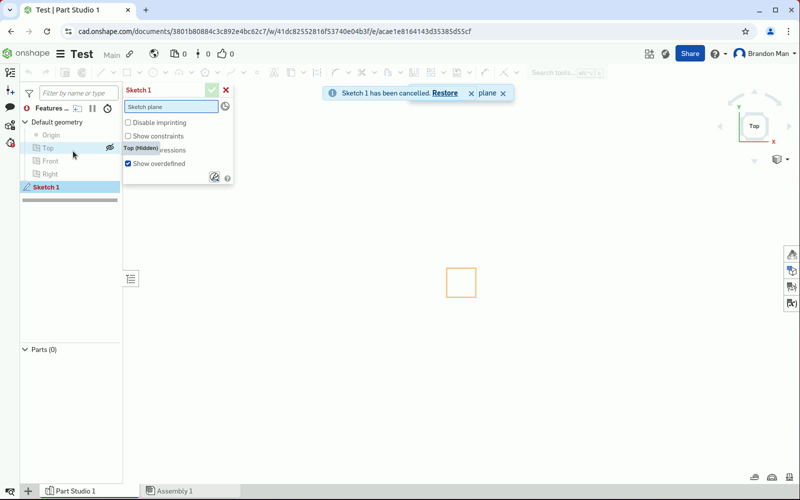
click(73, 150)
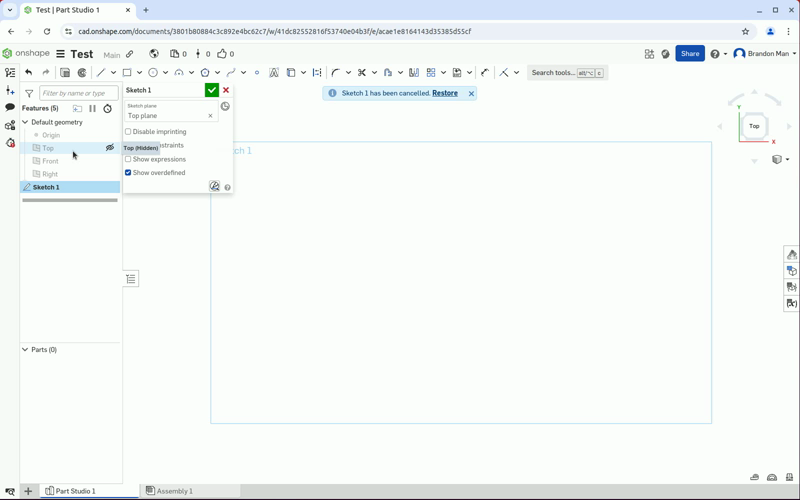
mouse_move(73, 352)
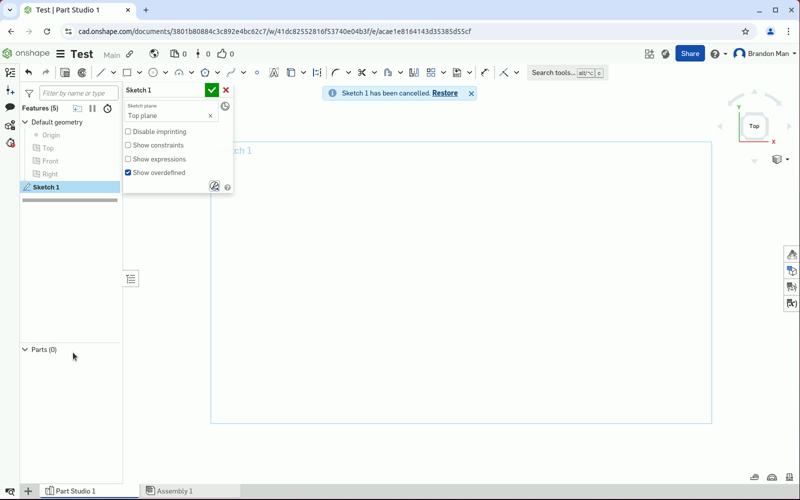
key(y)
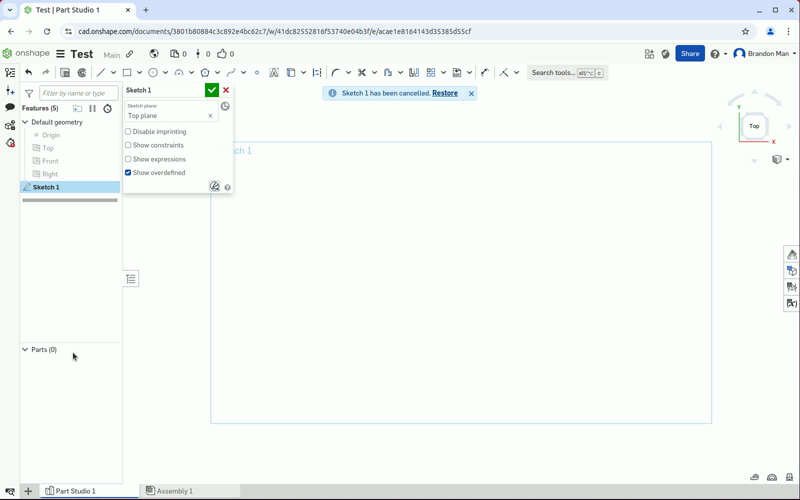
key(c)
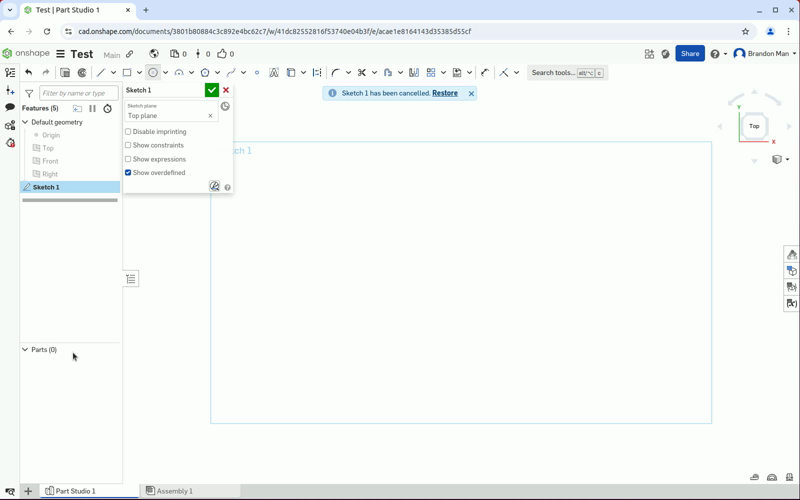
key_down(shift)
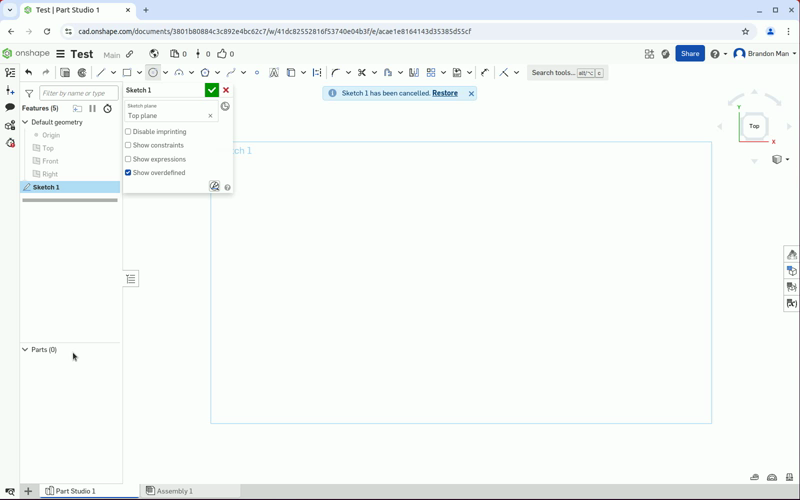
mouse_move(461, 282)
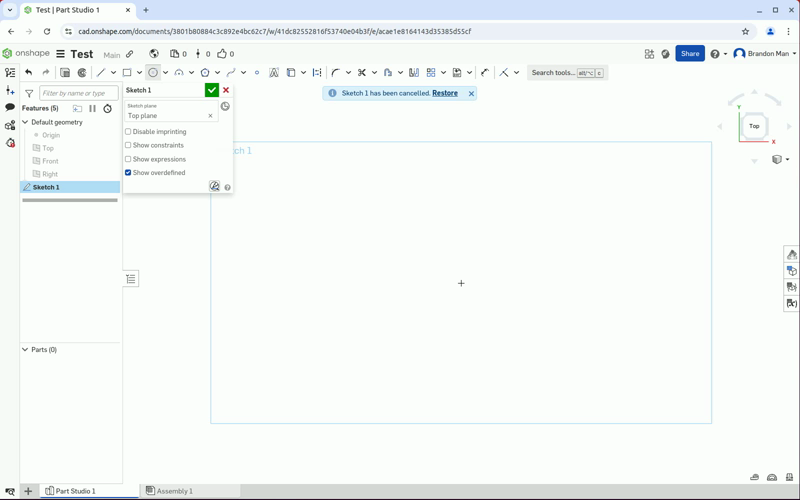
click(461, 282)
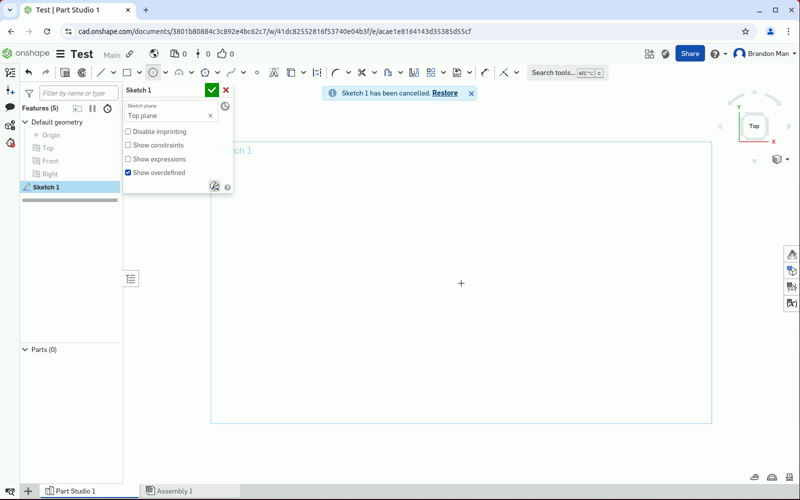
key_up(shift)
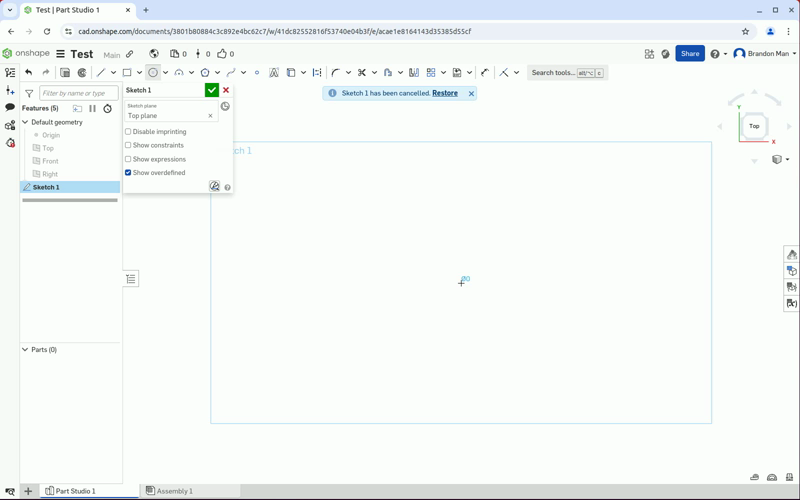
mouse_move(574, 282)
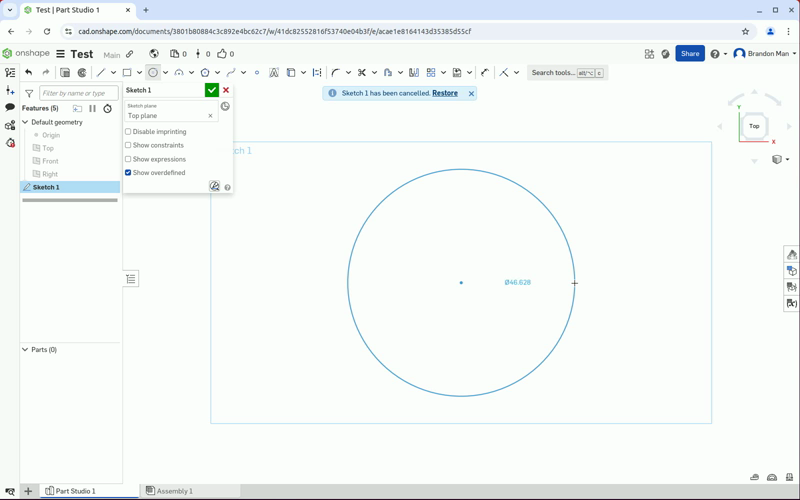
click(574, 282)
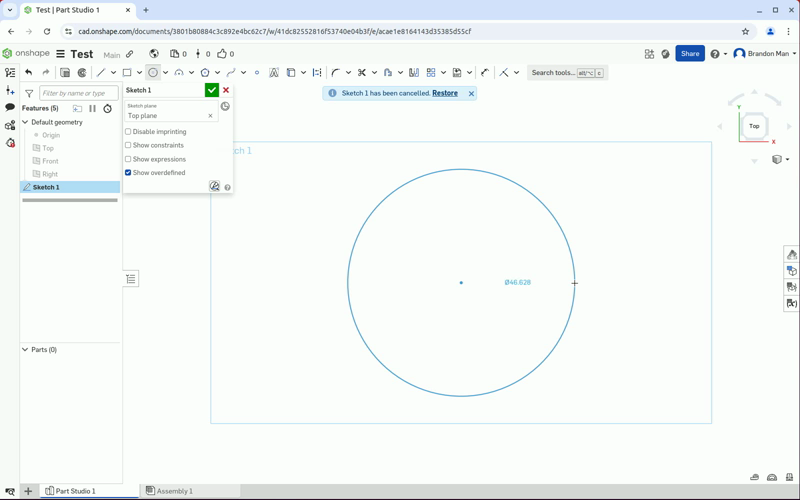
key(esc)
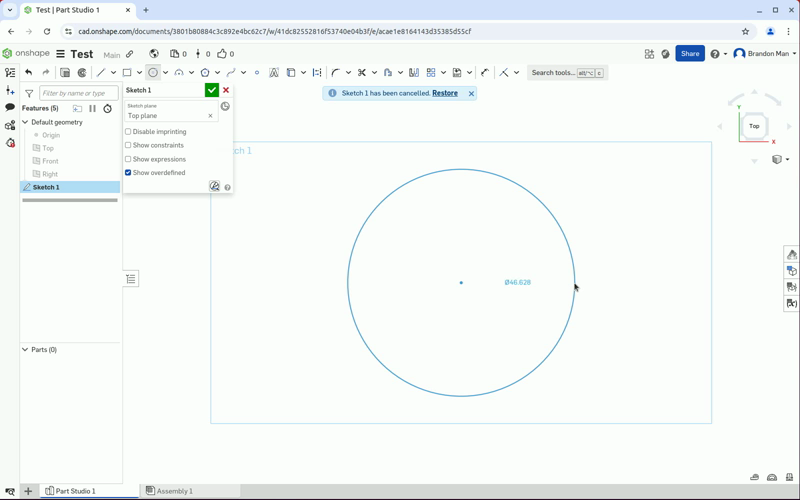
key(c)
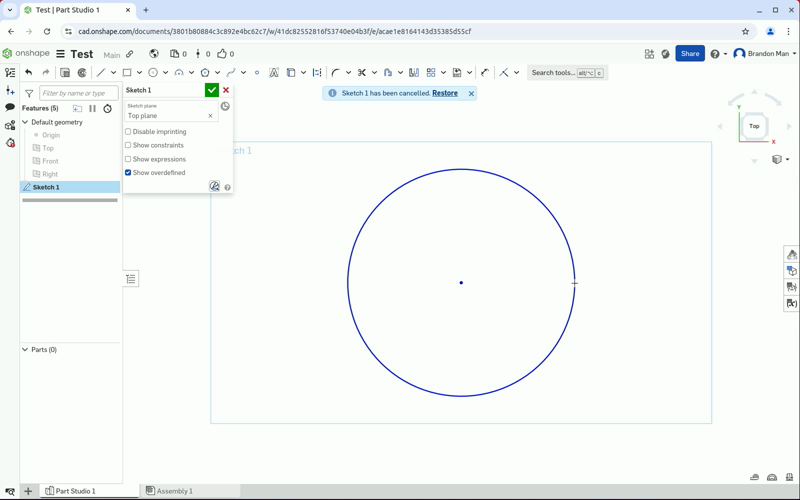
key_down(shift)
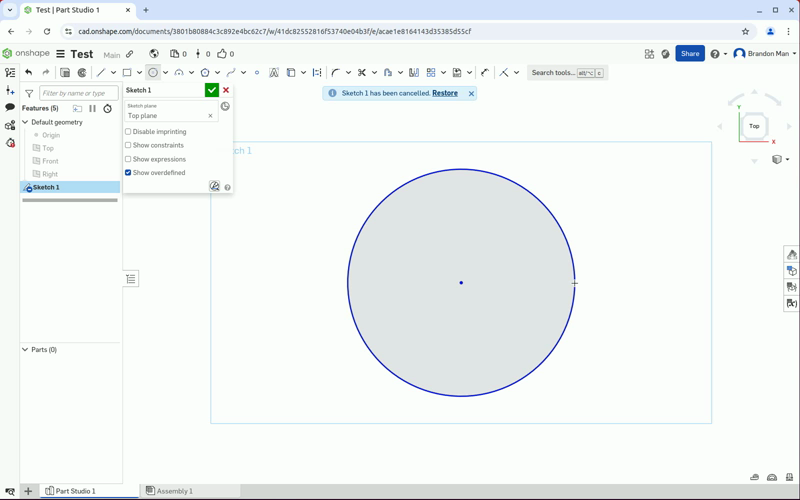
mouse_move(461, 282)
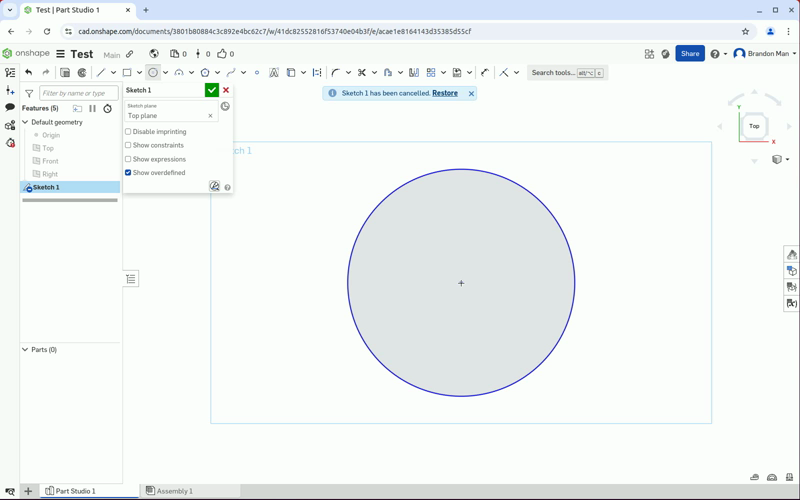
click(461, 282)
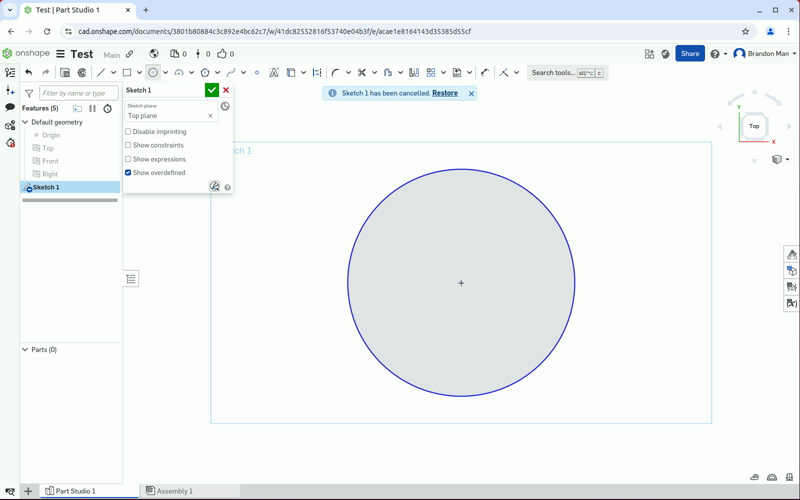
key_up(shift)
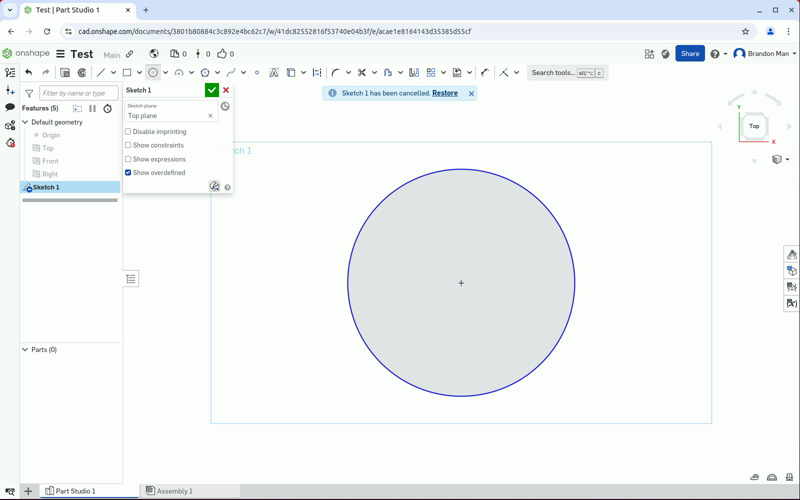
mouse_move(572, 282)
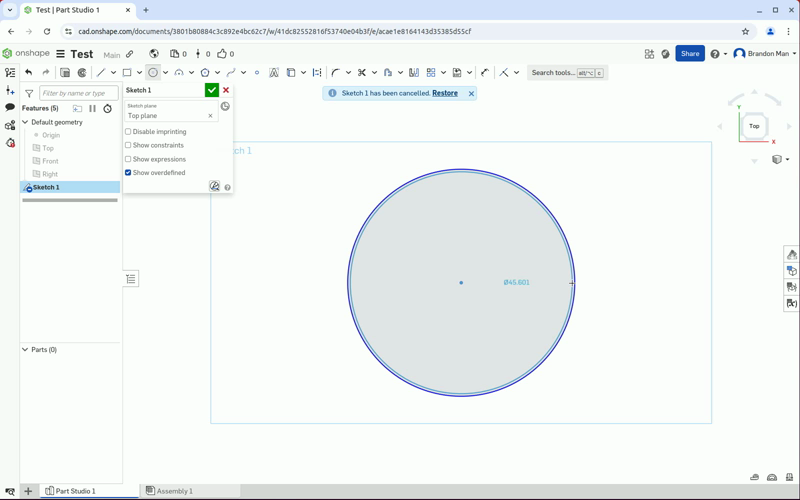
scroll(6)
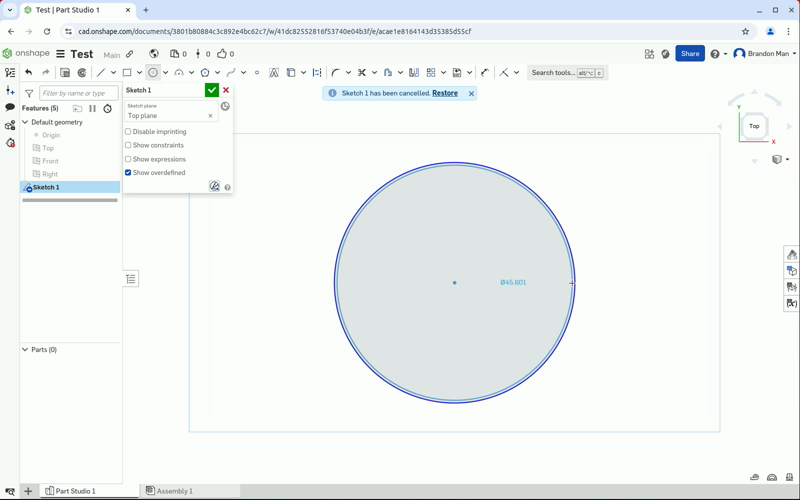
scroll(6)
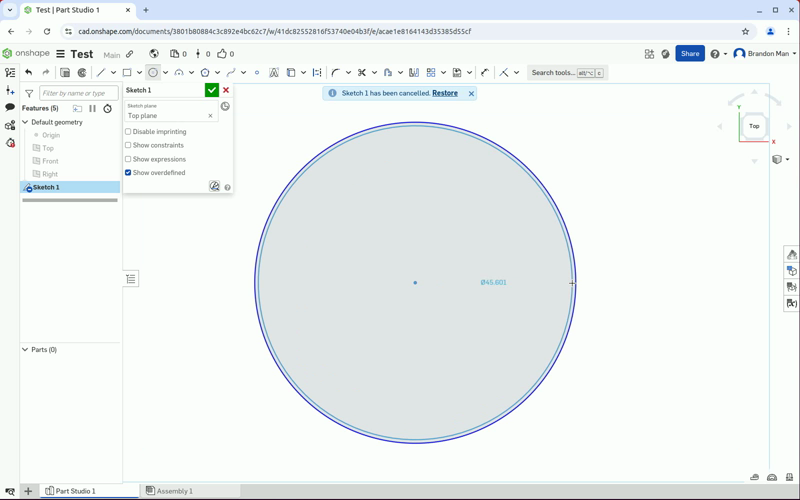
scroll(6)
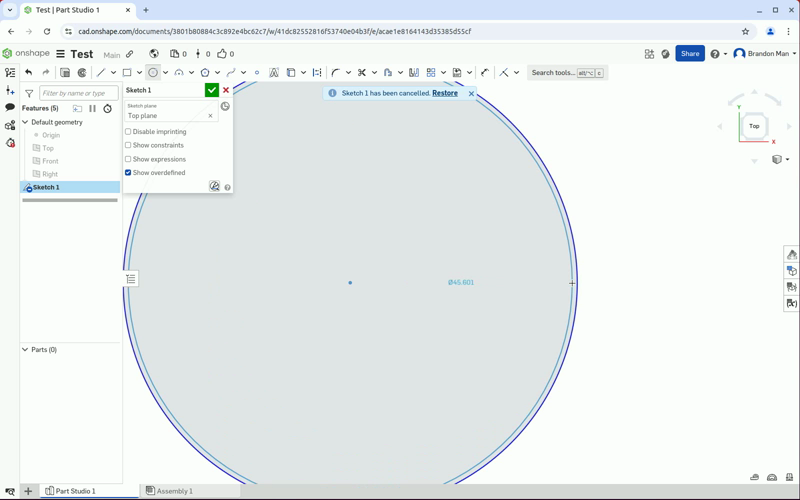
scroll(6)
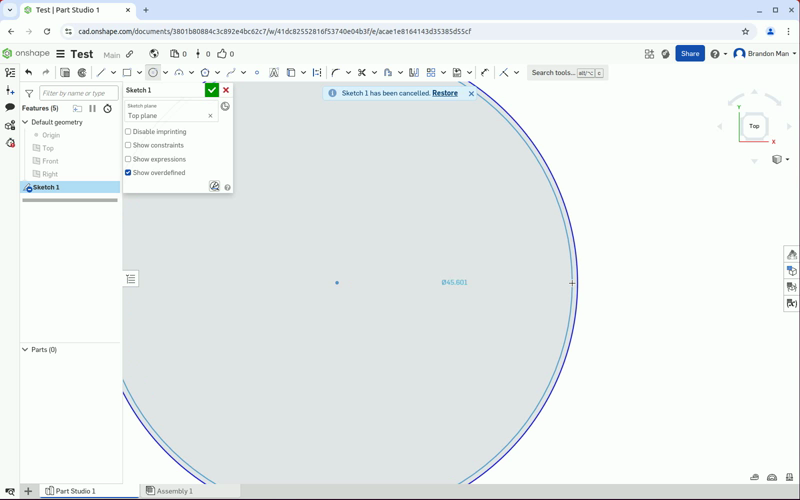
scroll(6)
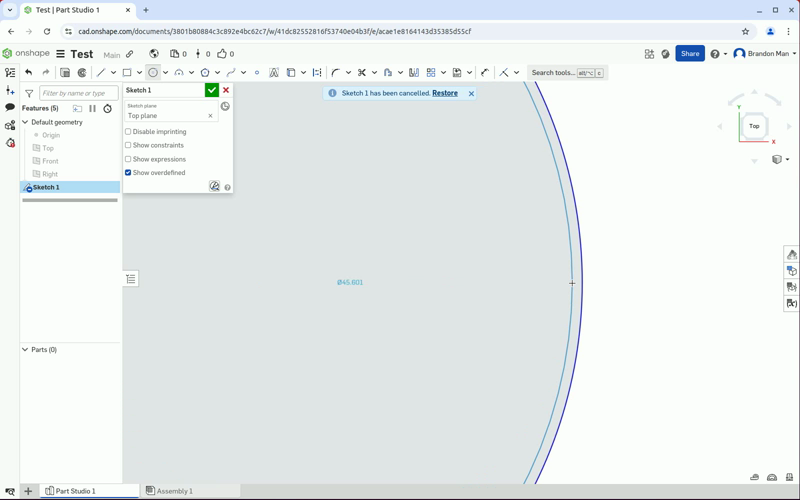
scroll(6)
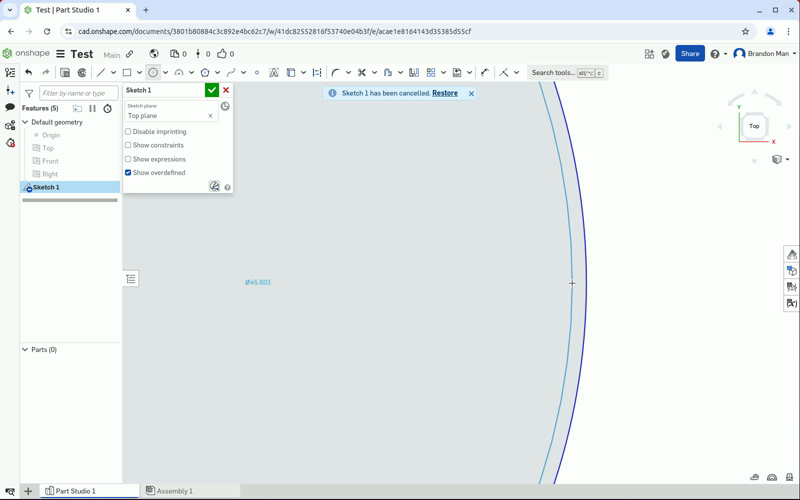
scroll(6)
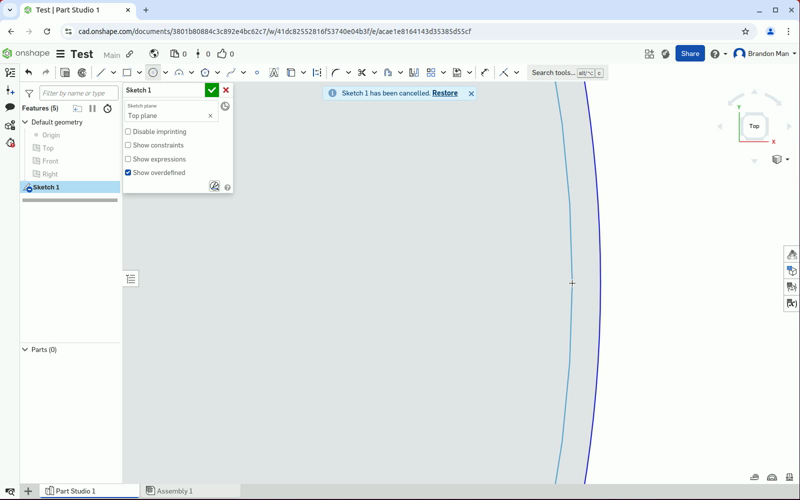
click(572, 282)
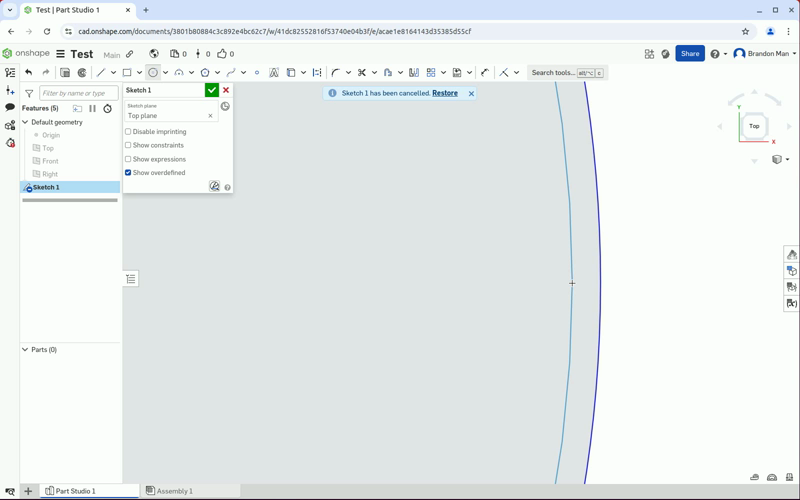
scroll(-6)
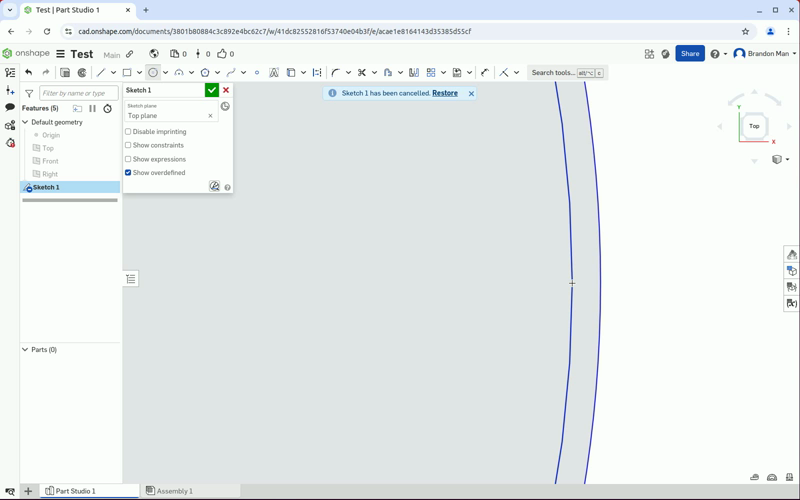
scroll(-6)
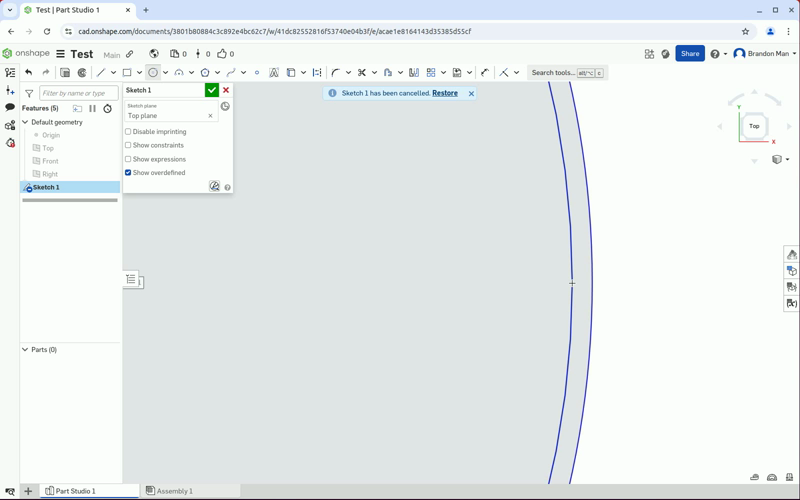
scroll(-6)
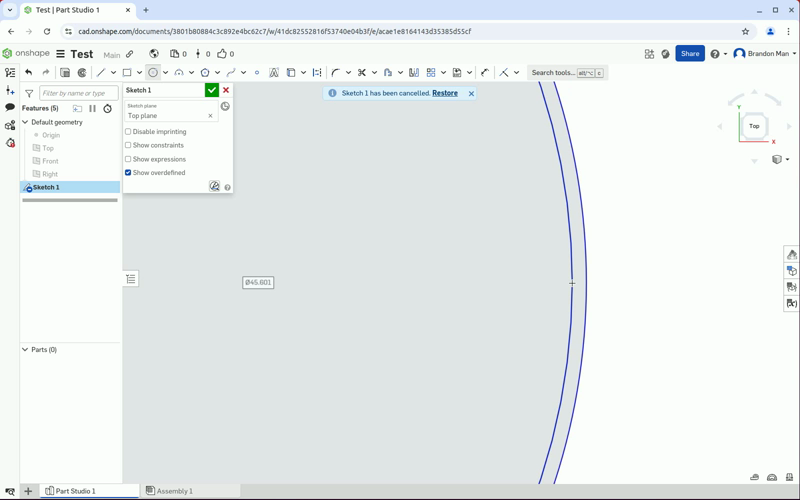
scroll(-6)
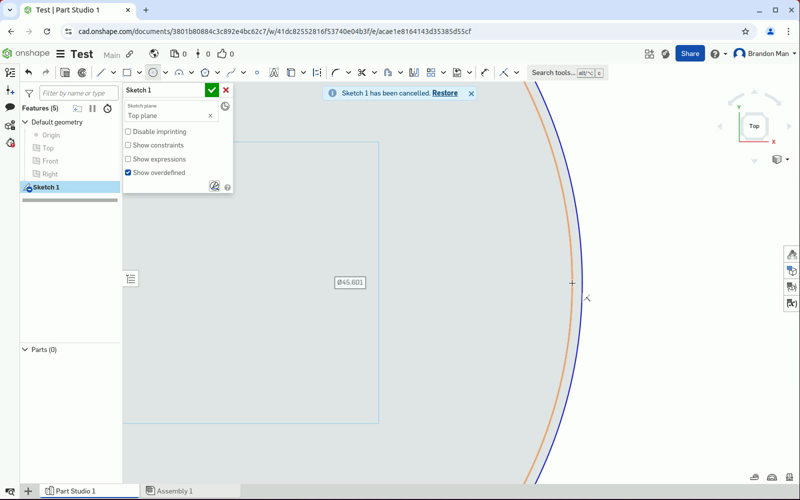
scroll(-6)
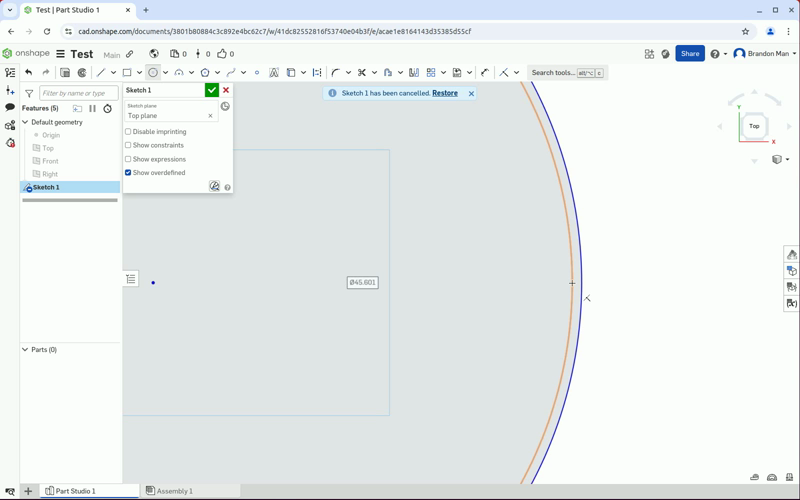
scroll(-6)
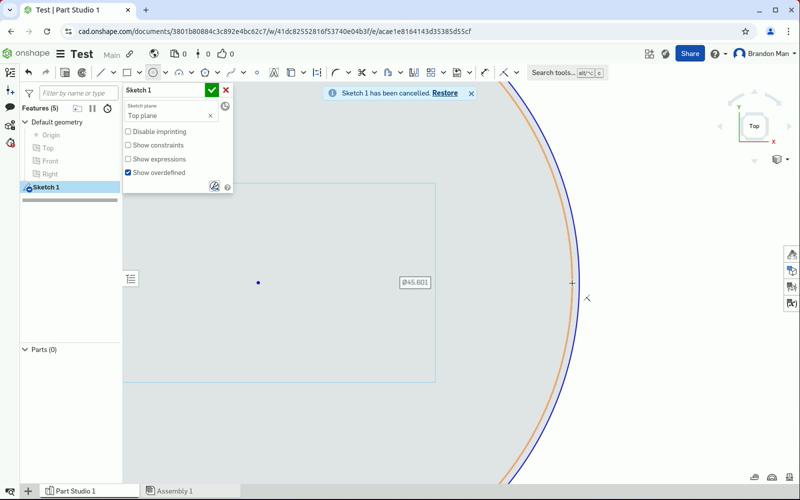
scroll(-6)
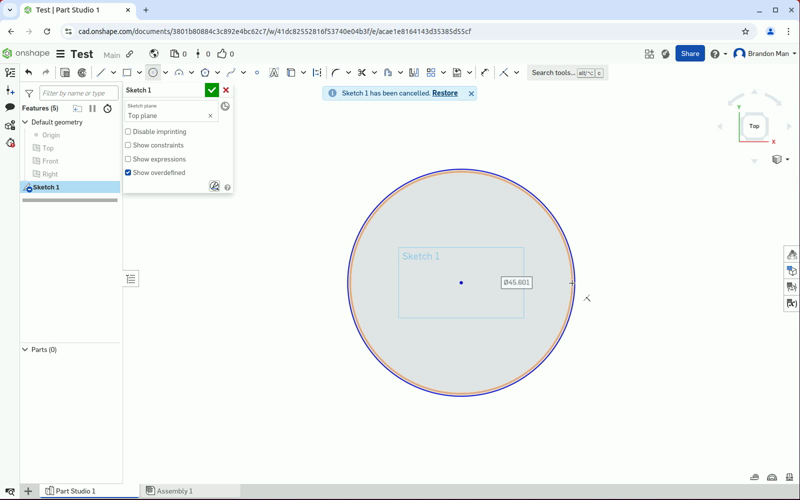
key(esc)
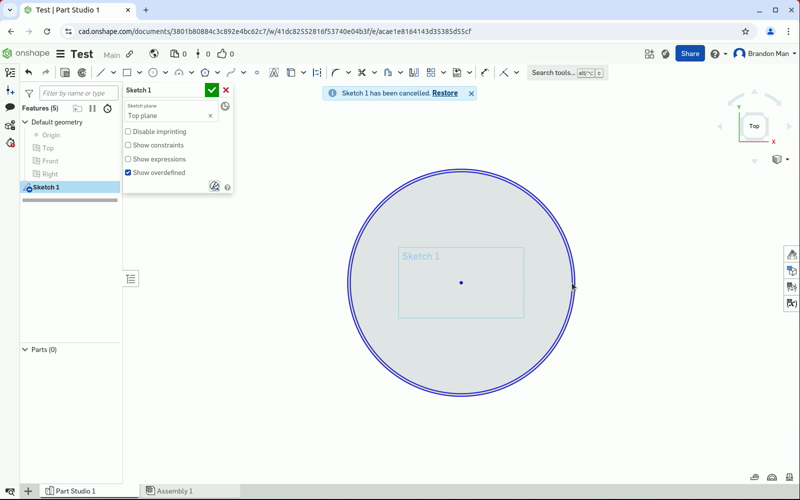
mouse_move(529, 194)
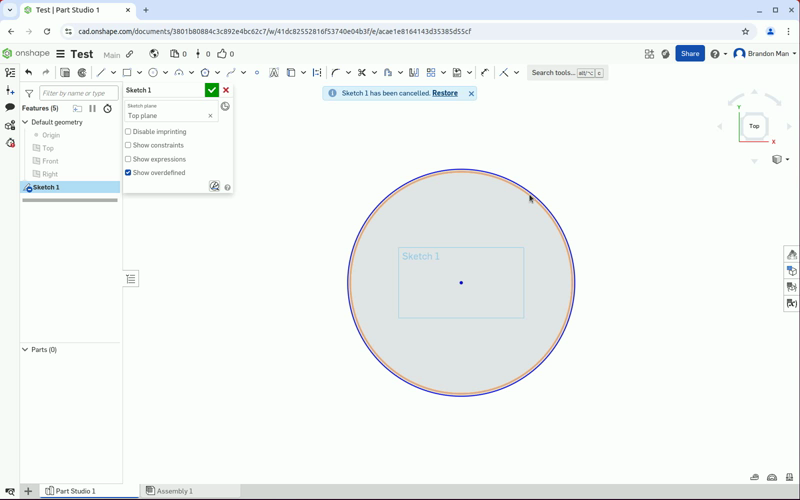
scroll(6)
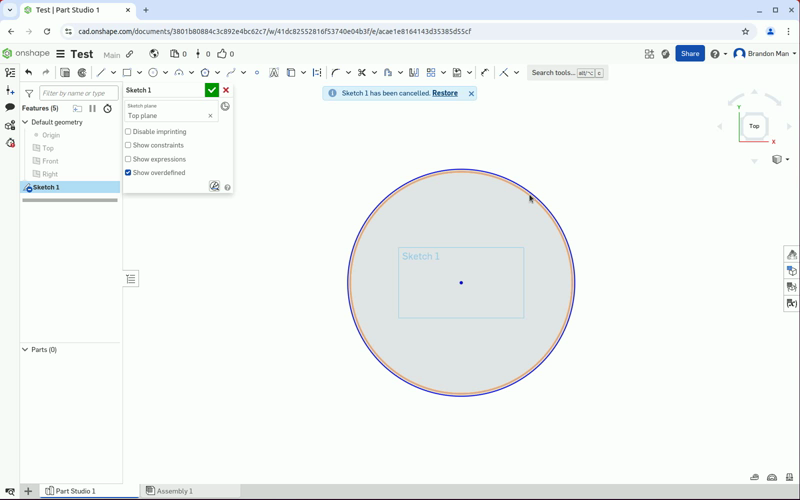
scroll(6)
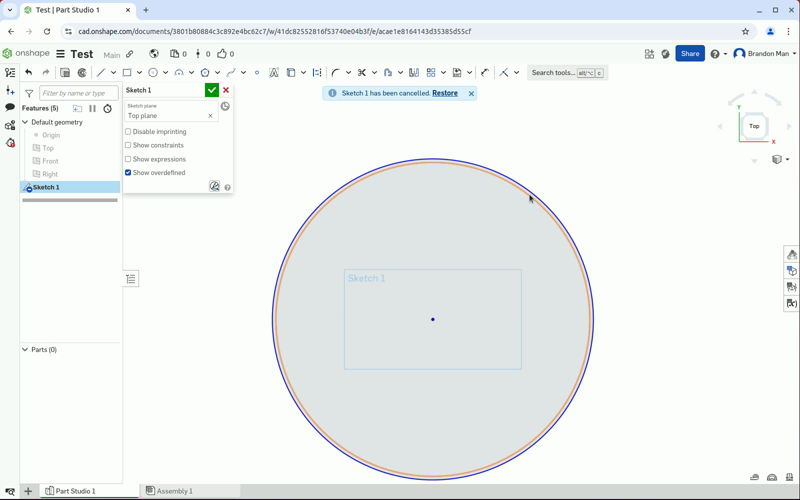
scroll(6)
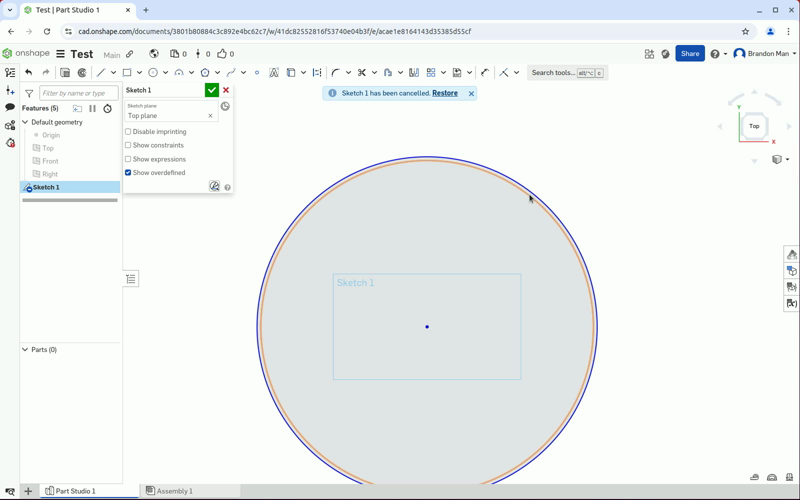
scroll(6)
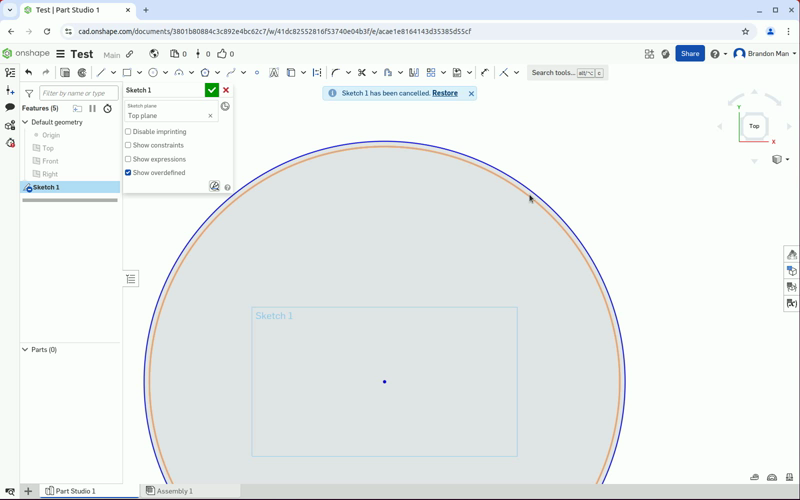
scroll(6)
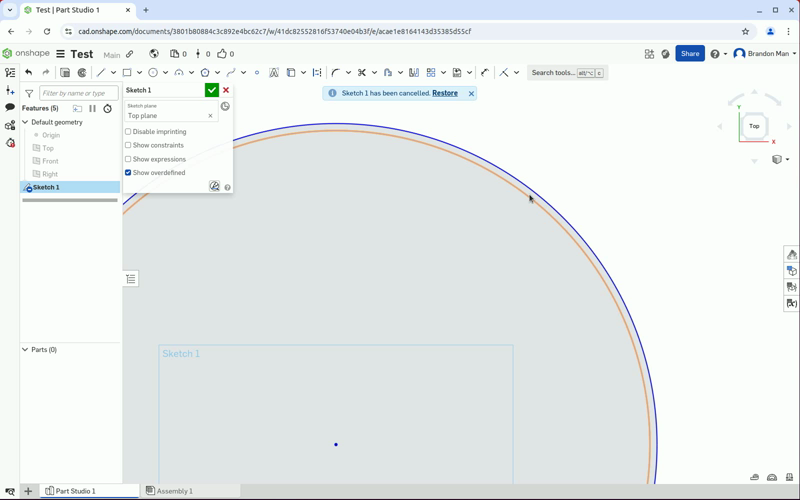
scroll(6)
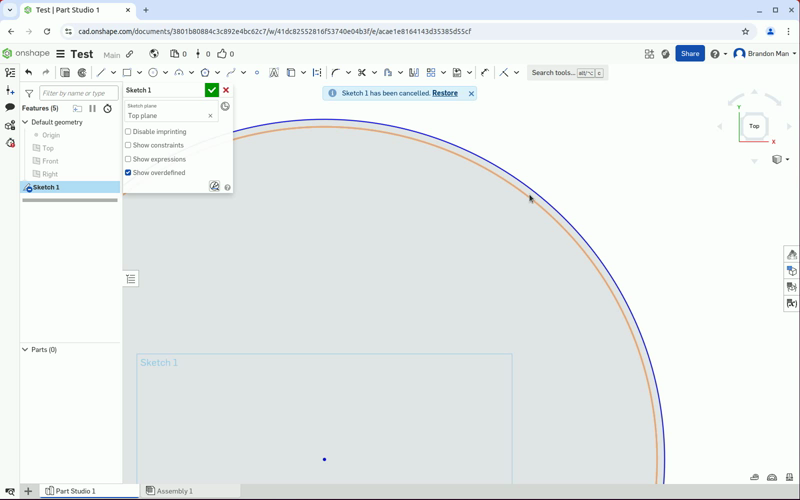
scroll(6)
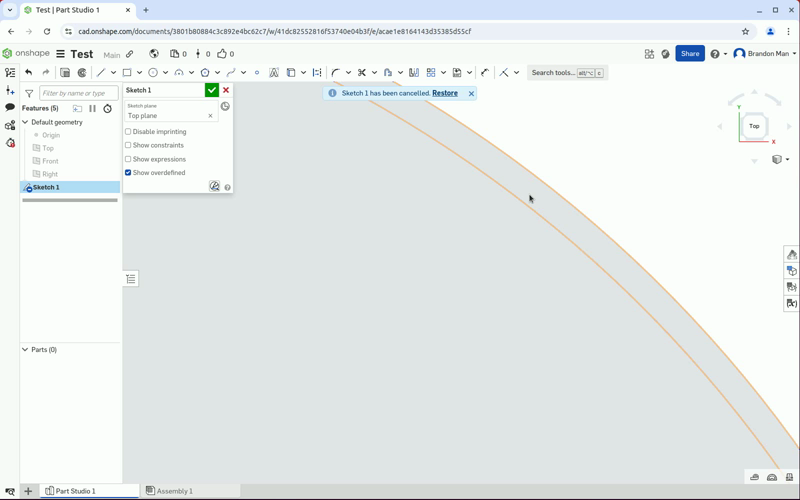
click(529, 194)
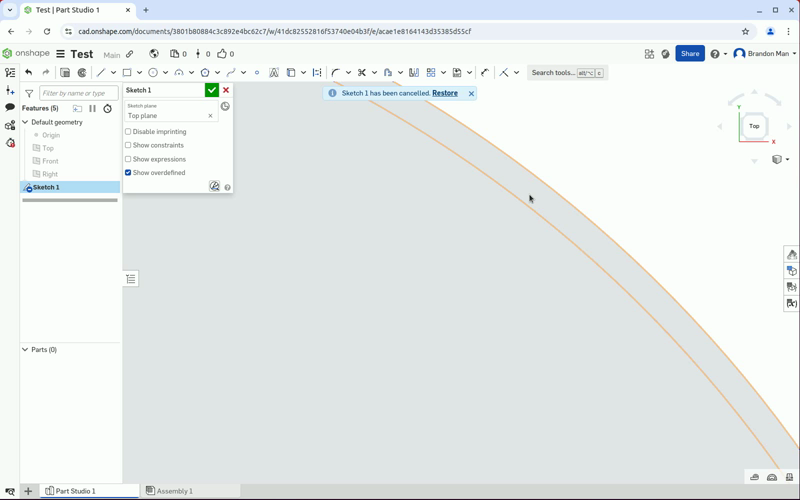
scroll(-6)
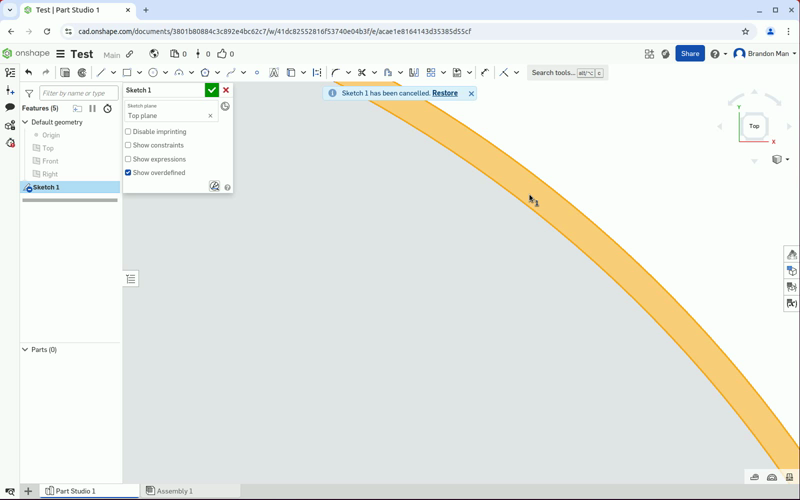
scroll(-6)
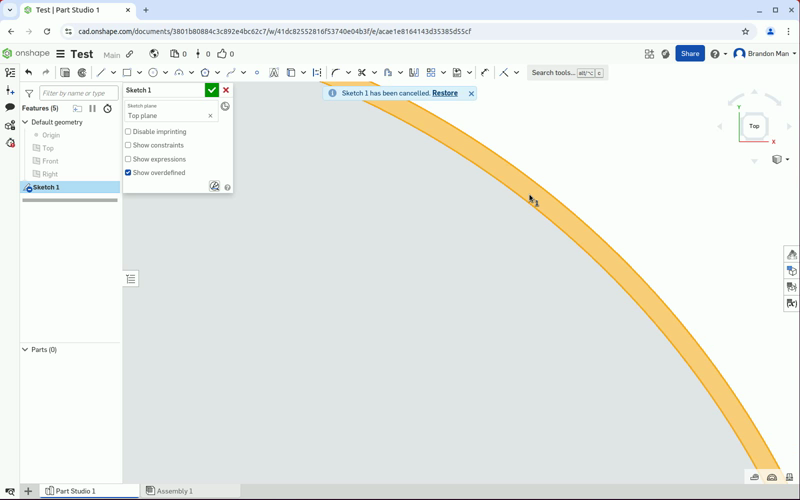
scroll(-6)
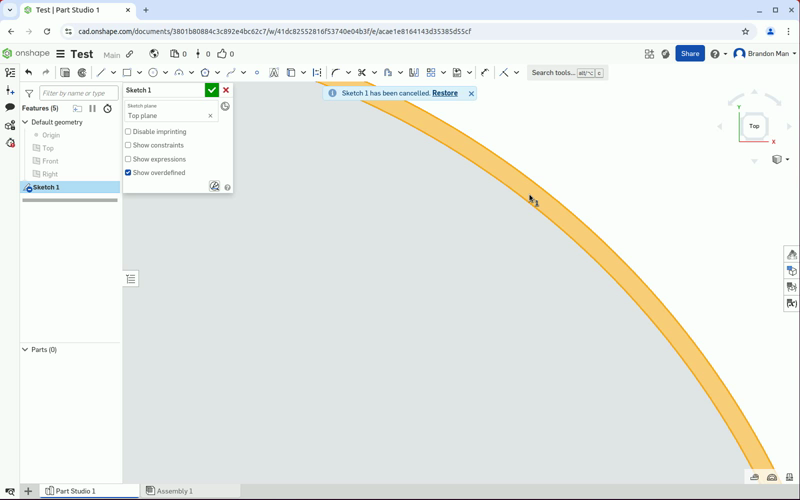
scroll(-6)
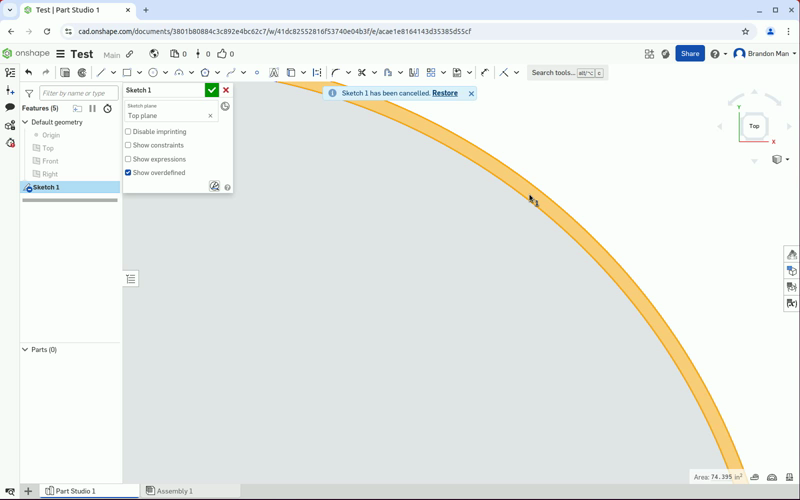
scroll(-6)
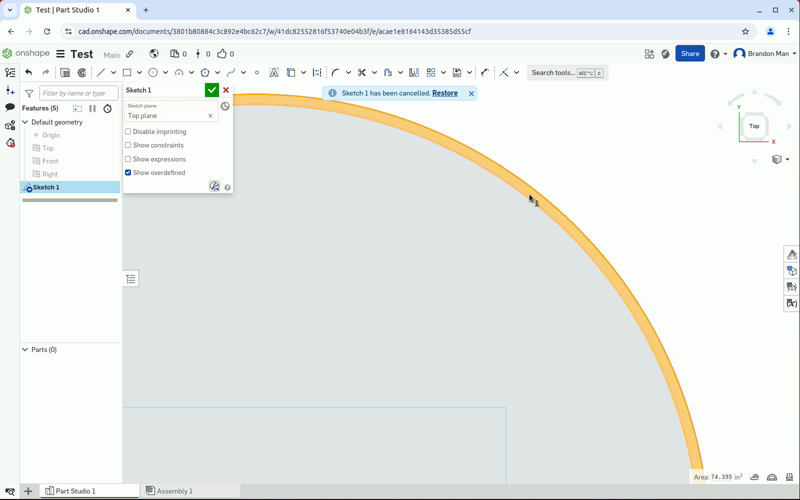
scroll(-6)
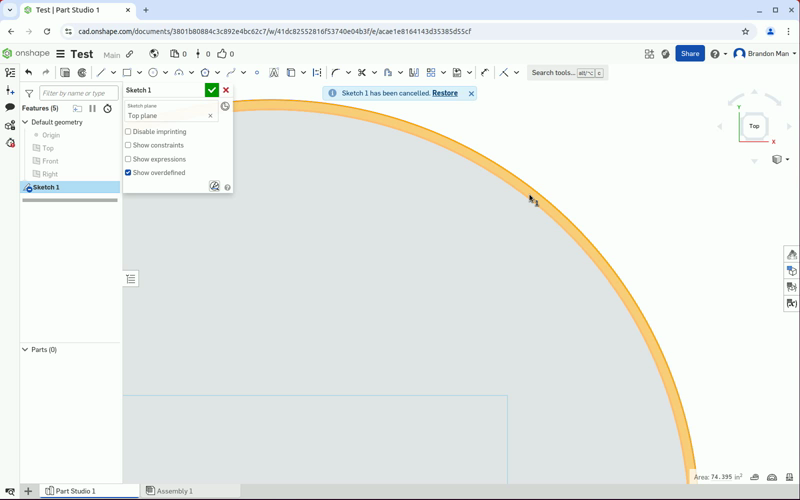
scroll(-6)
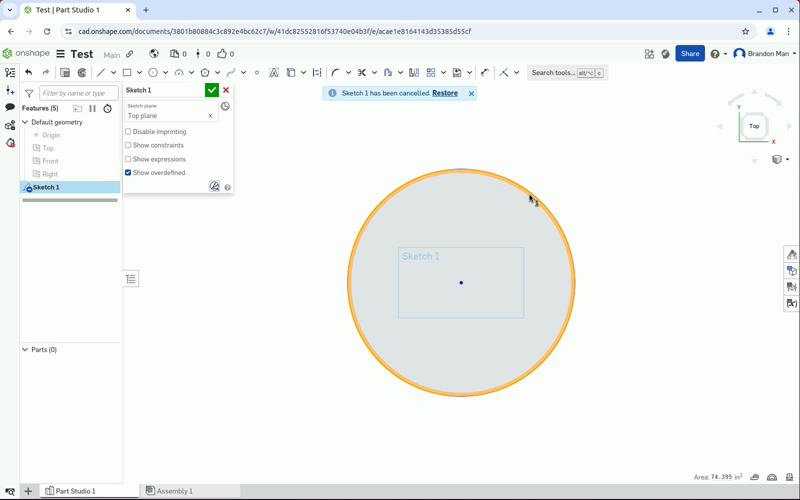
mouse_move(73, 352)
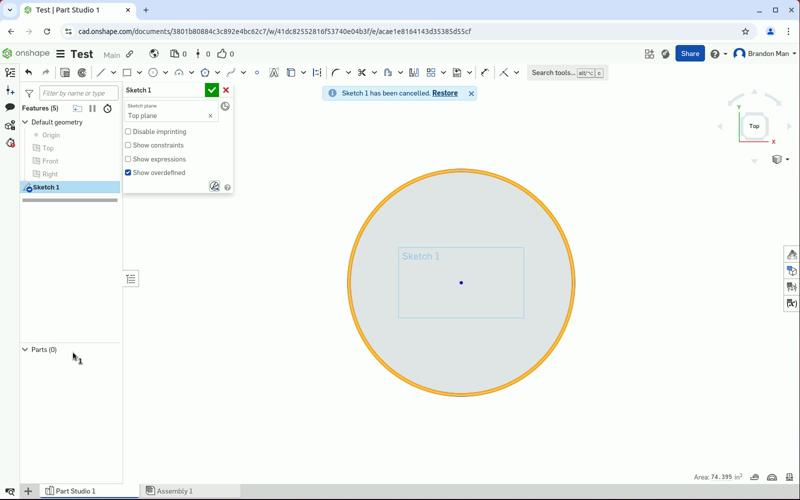
key(shift+y)
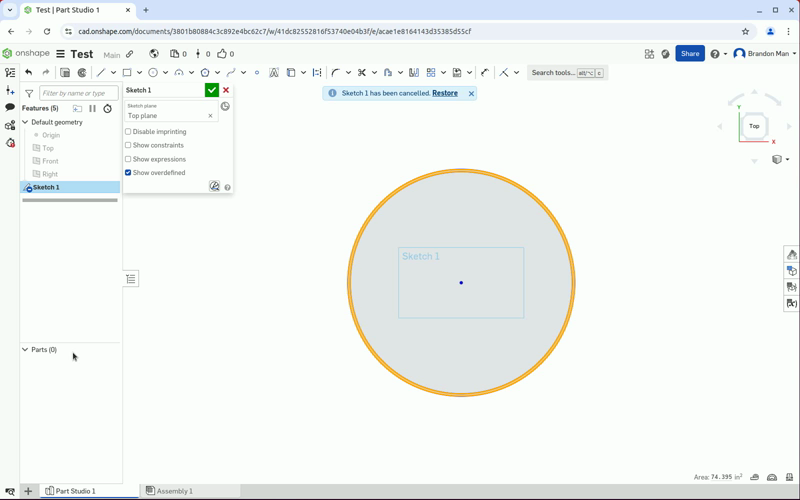
key(shift+e)
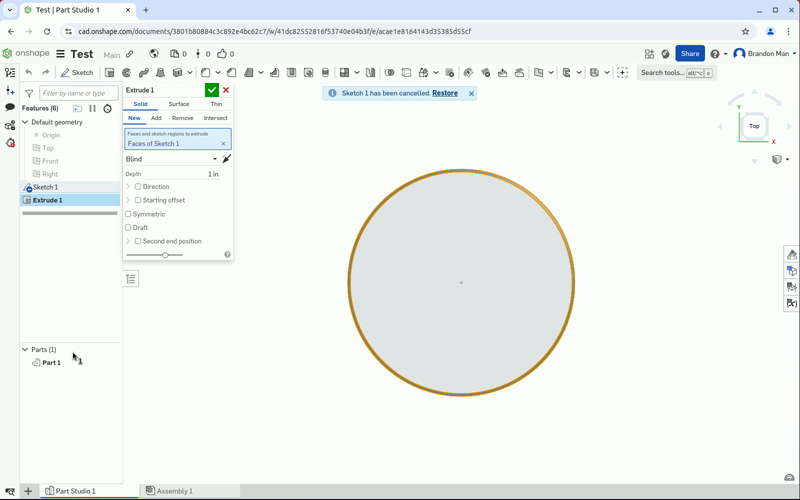
mouse_move(143, 106)
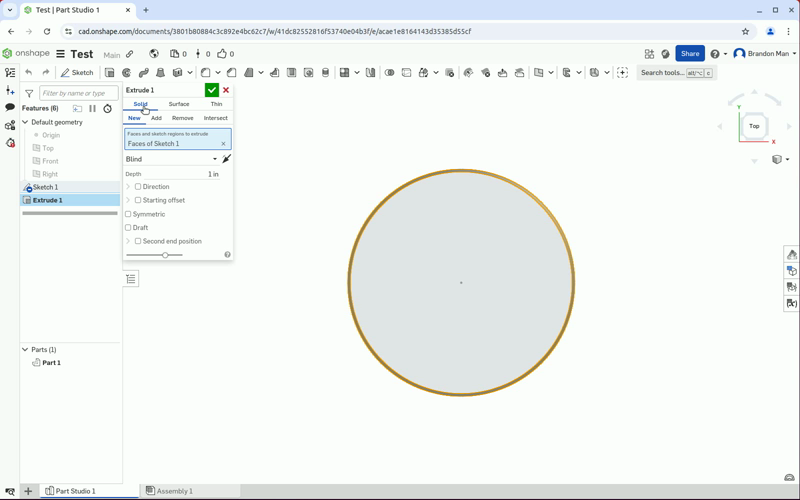
click(143, 106)
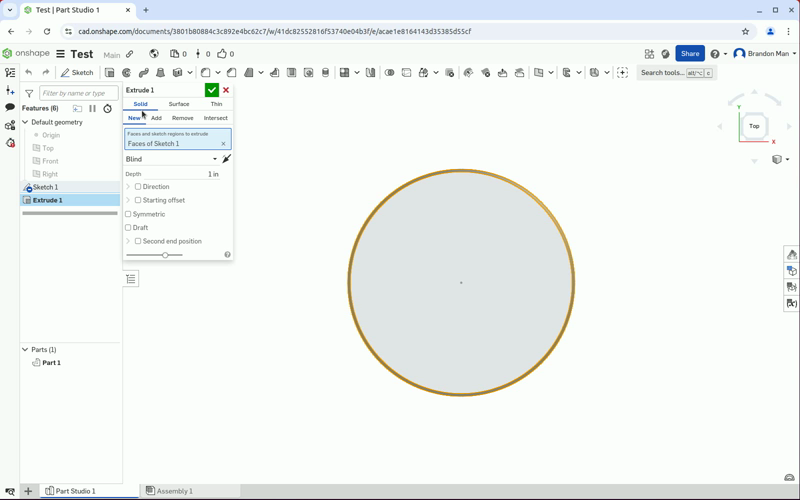
mouse_move(137, 120)
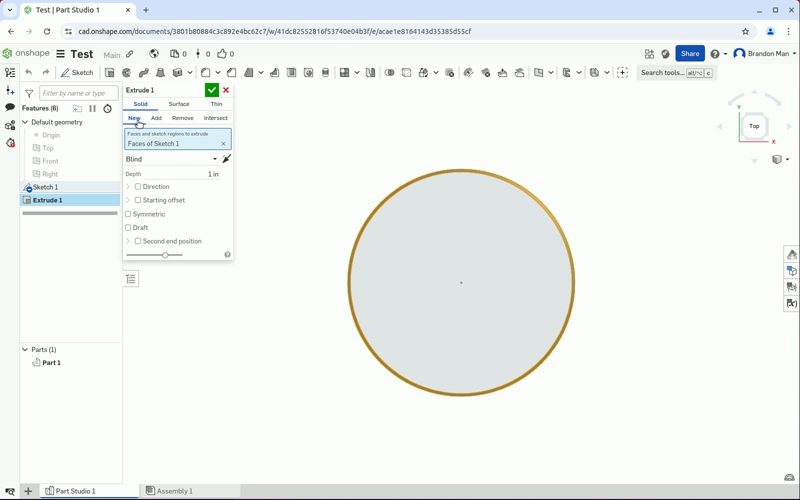
click(137, 120)
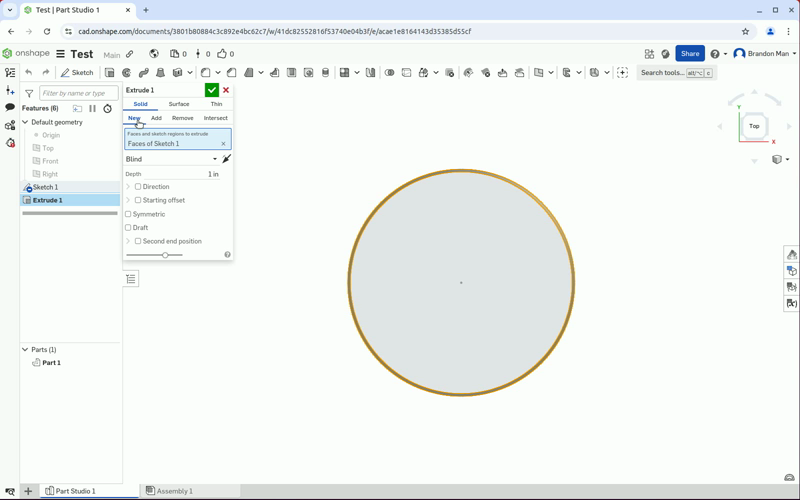
key(tab, 4)
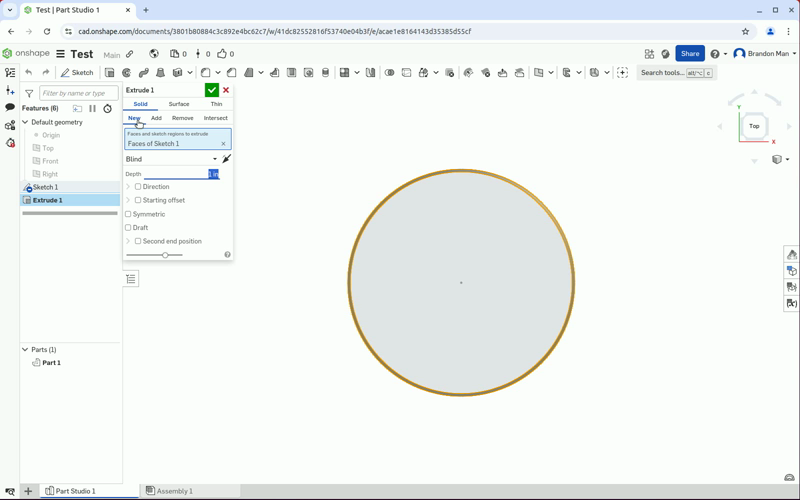
text(-0.963)
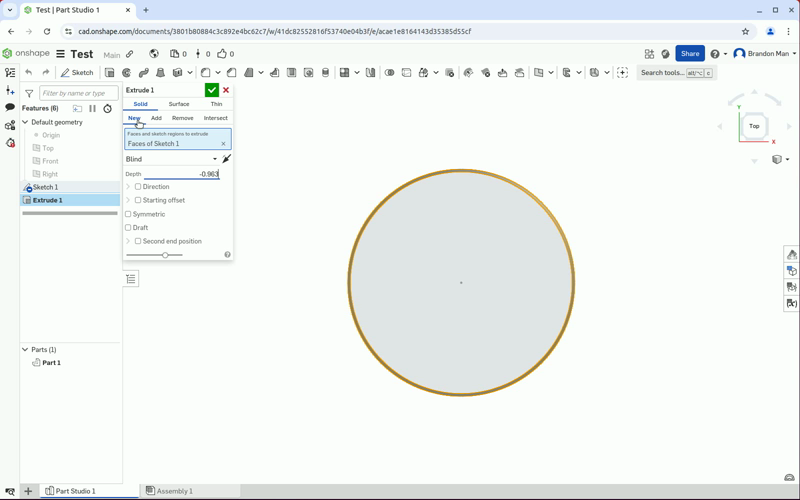
key(enter)
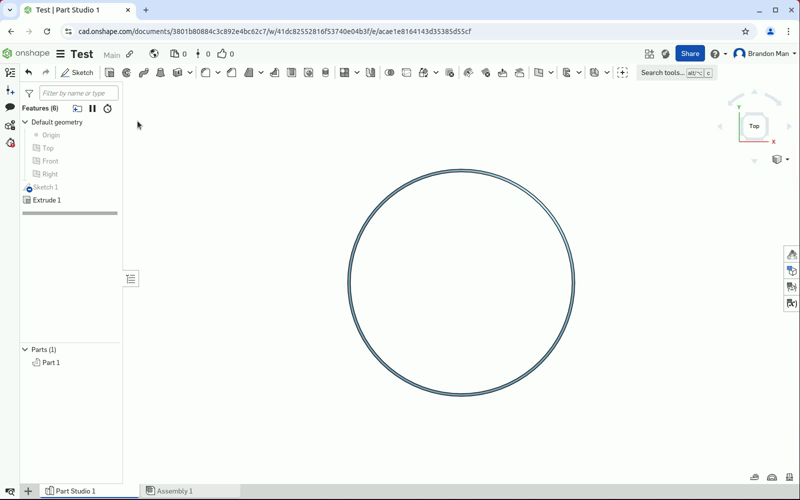
key(shift+h)
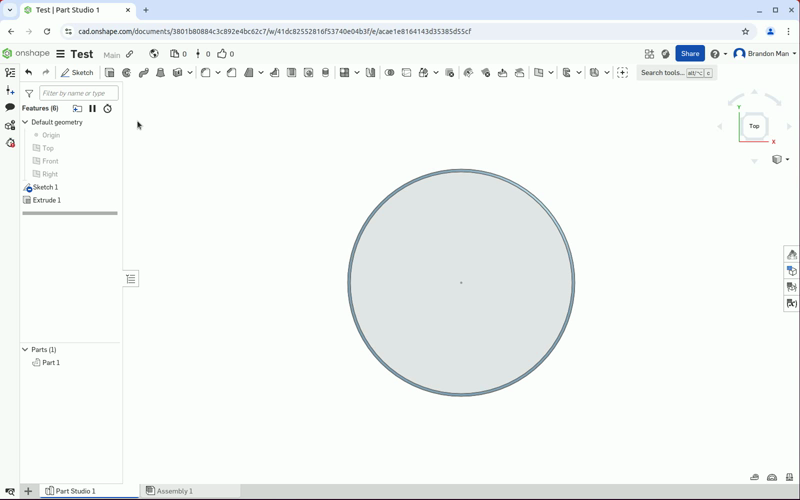
key(shift+h)
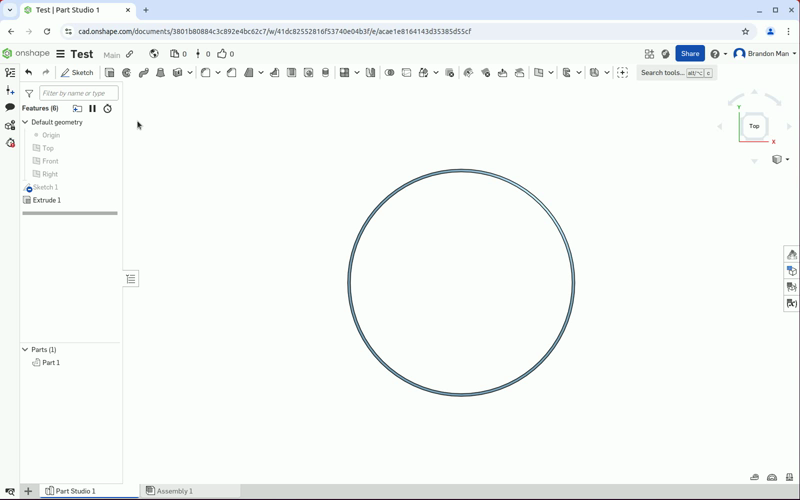
mouse_move(73, 189)
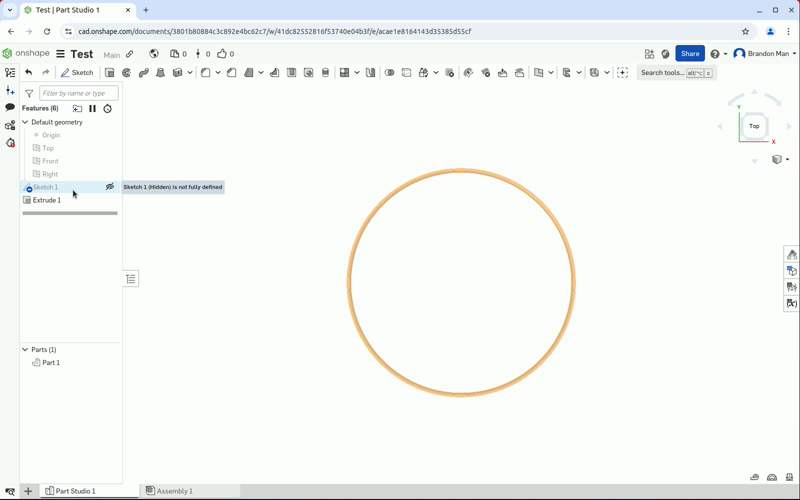
click(73, 189)
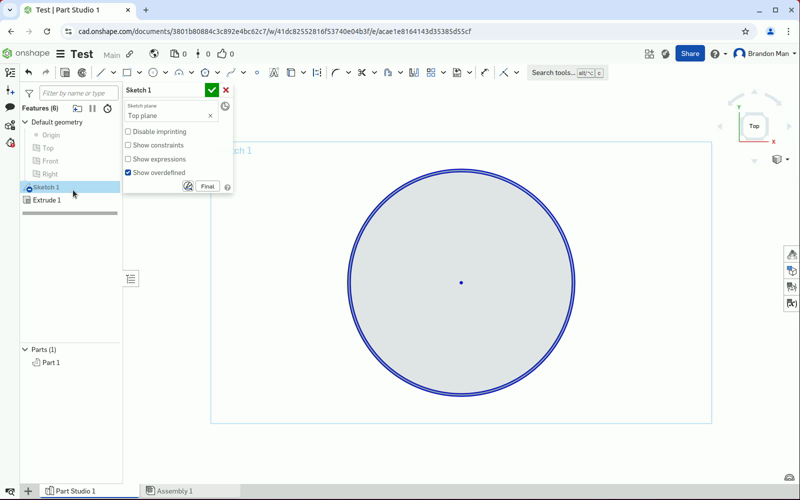
mouse_move(229, 92)
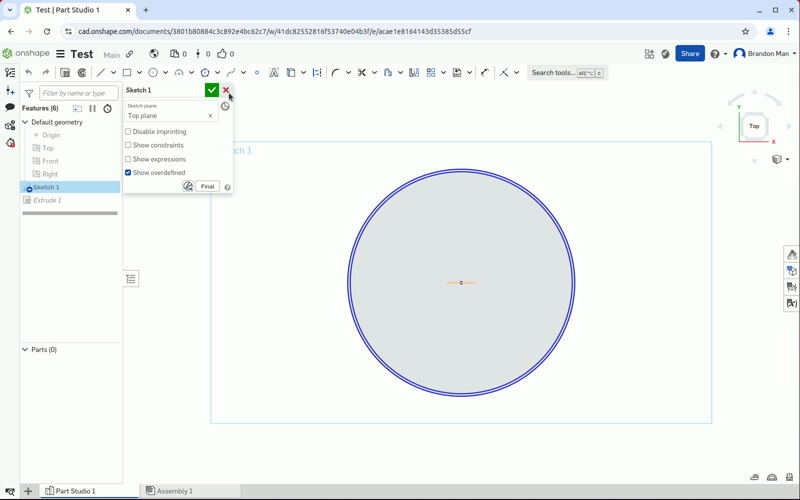
click(229, 92)
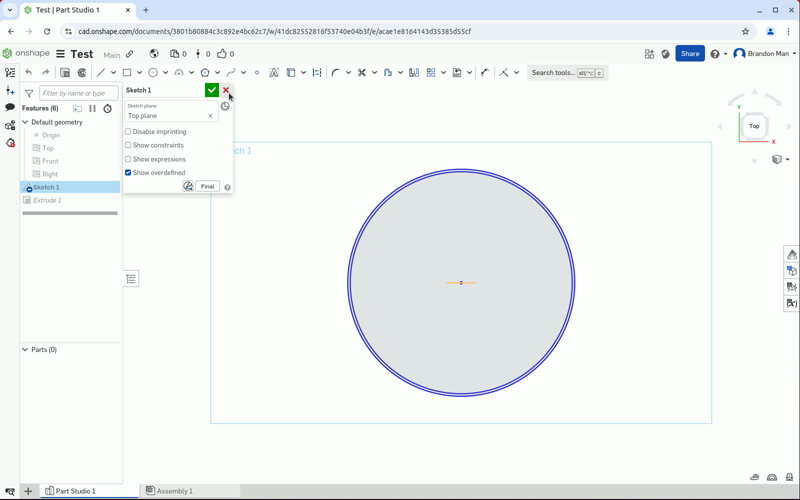
key(shift+s)
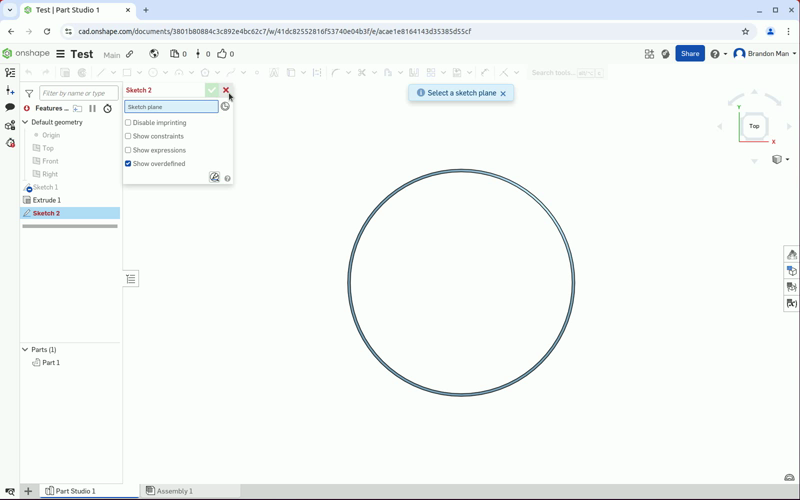
mouse_move(73, 150)
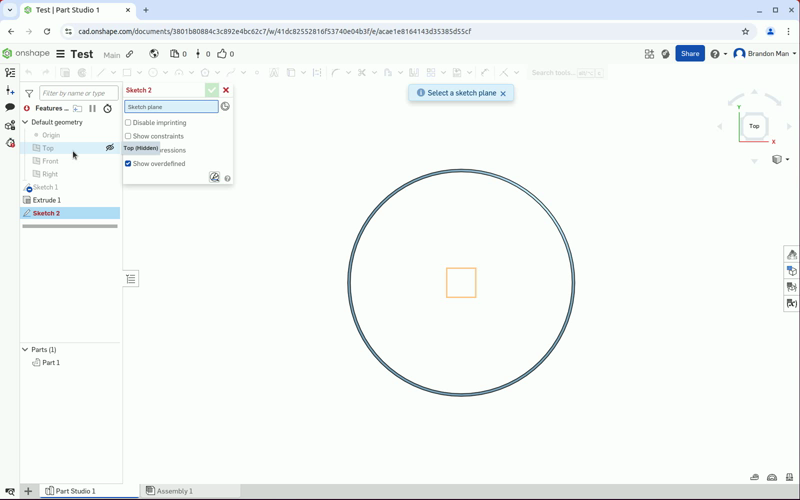
click(73, 150)
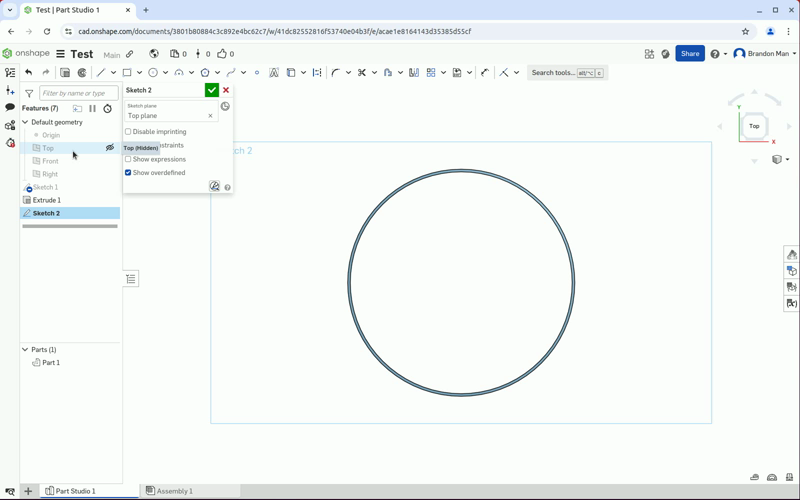
mouse_move(73, 352)
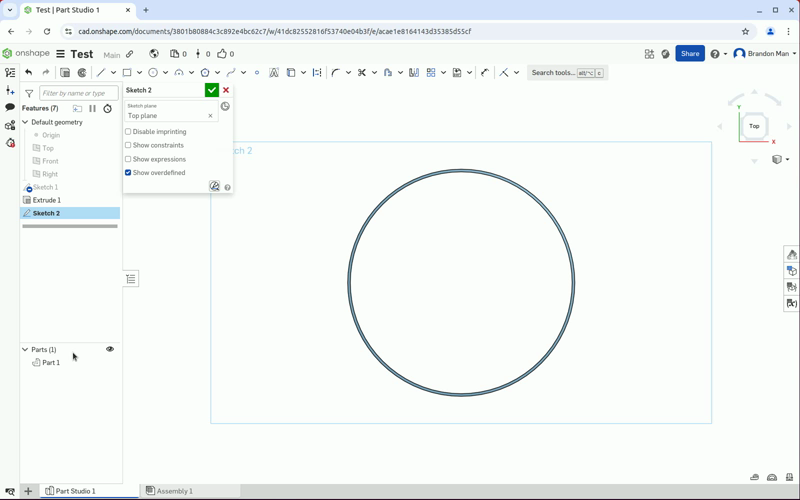
key(y)
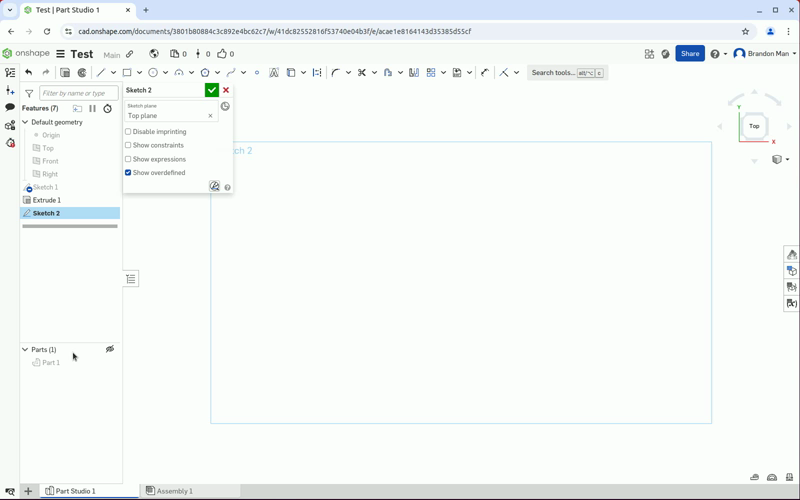
key(c)
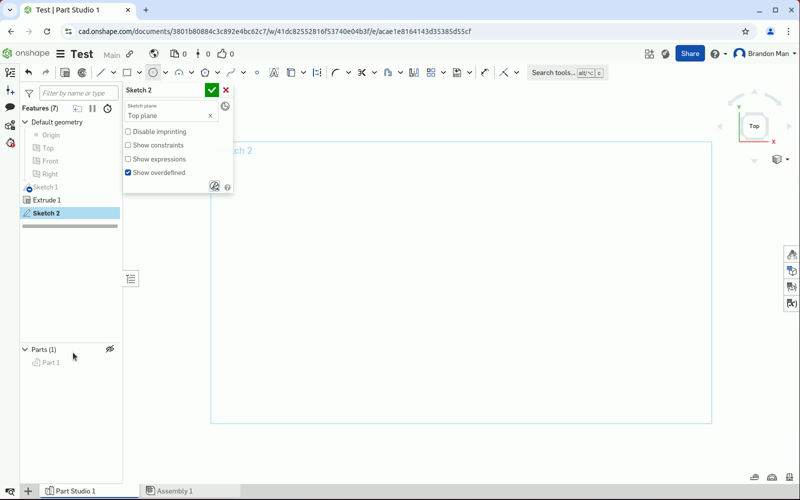
key_down(shift)
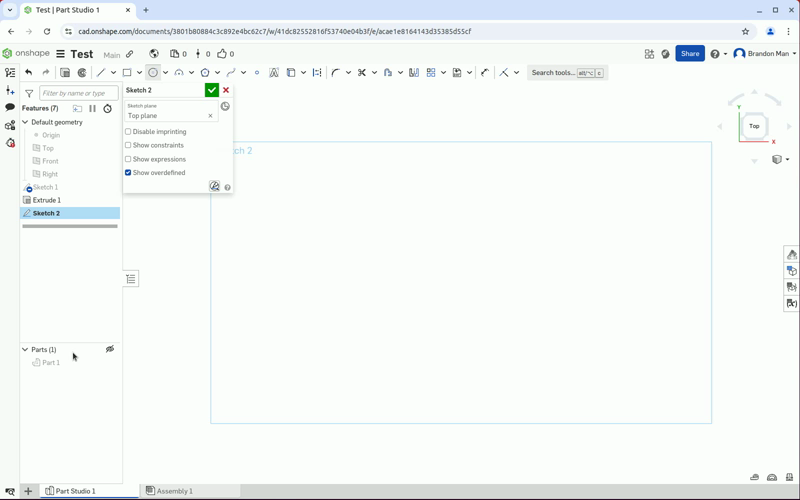
mouse_move(460, 282)
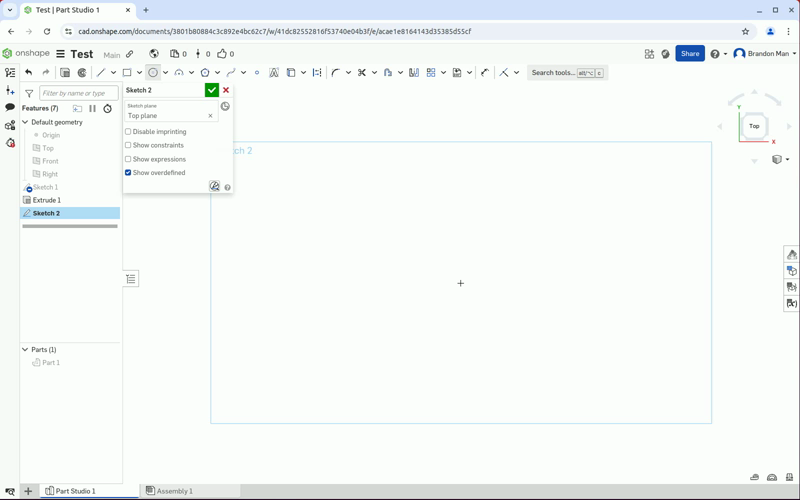
click(460, 282)
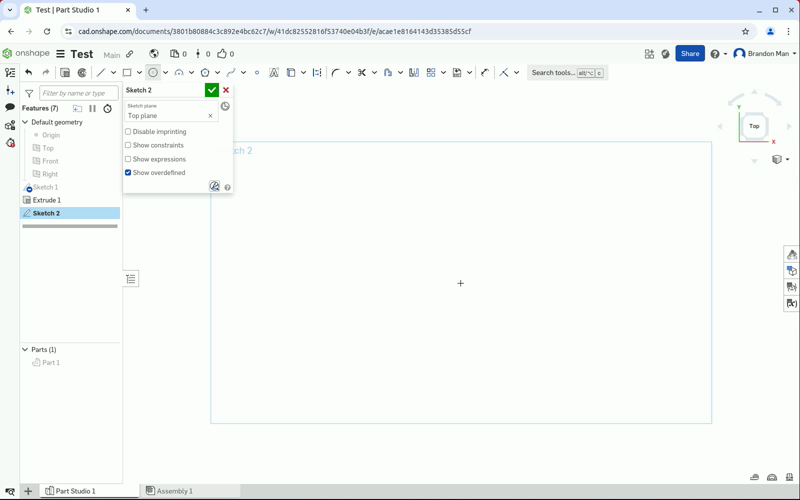
key_up(shift)
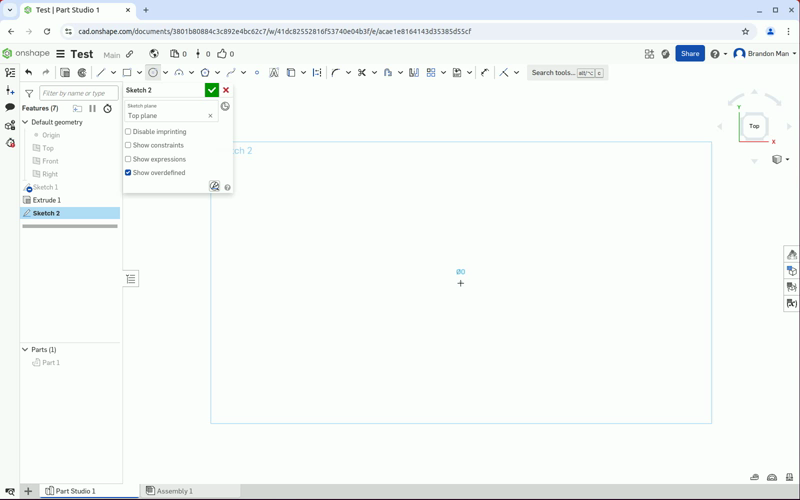
mouse_move(572, 282)
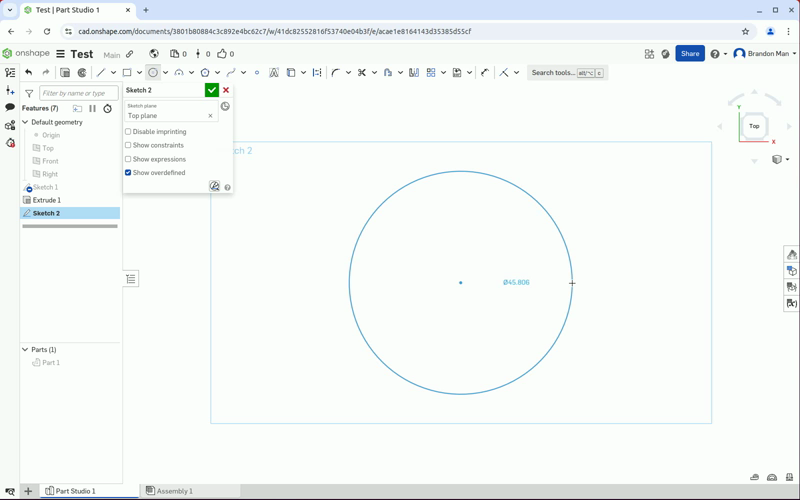
click(572, 282)
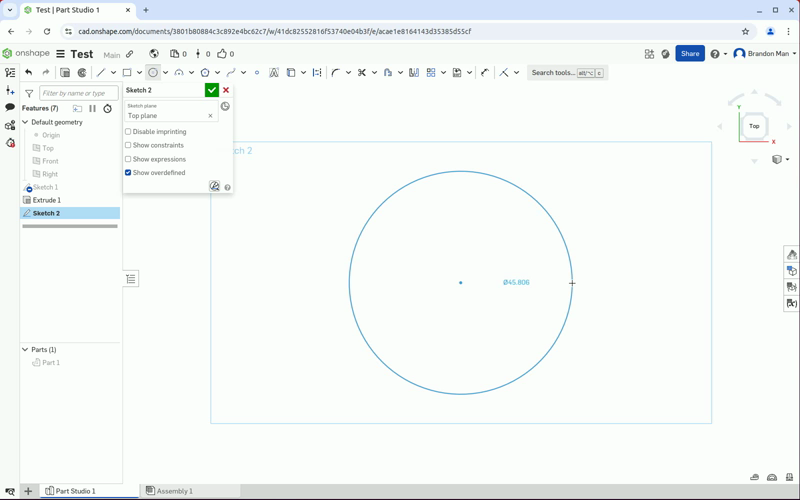
key(esc)
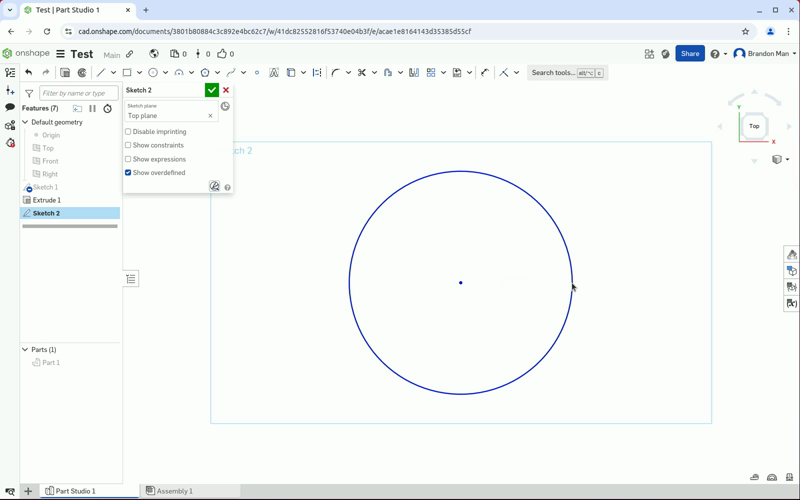
mouse_move(437, 277)
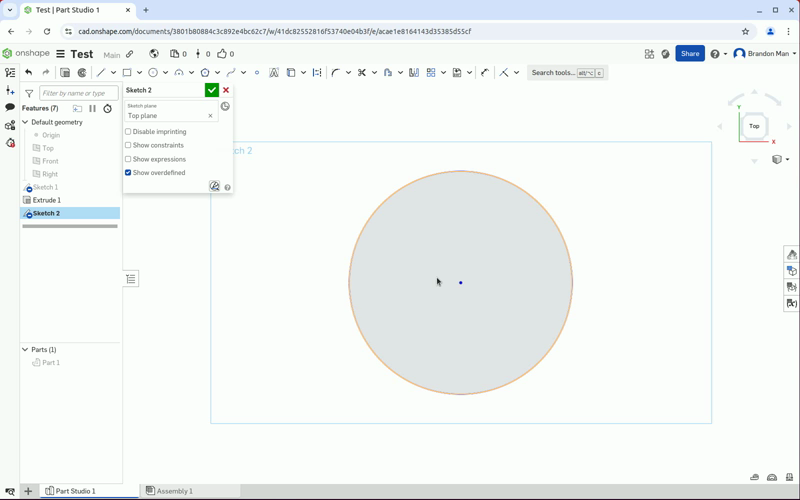
click(437, 277)
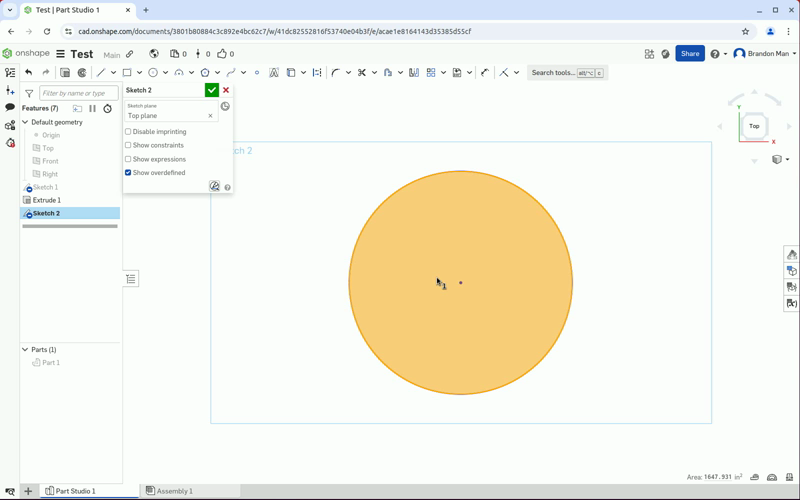
mouse_move(73, 352)
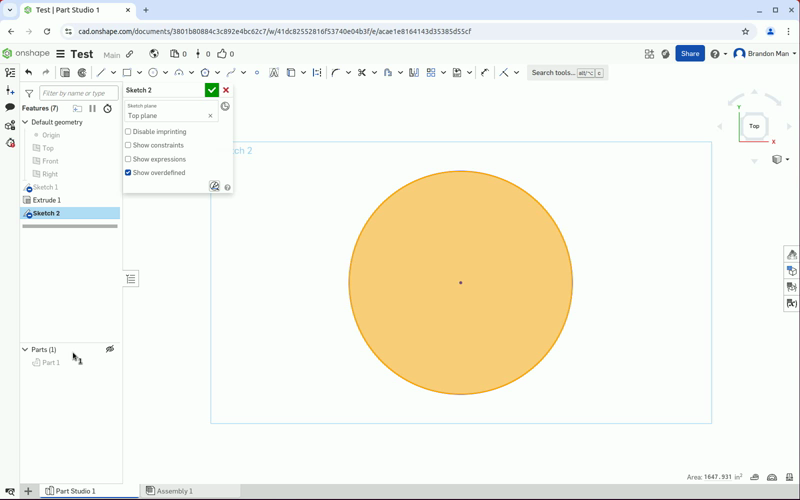
key(shift+y)
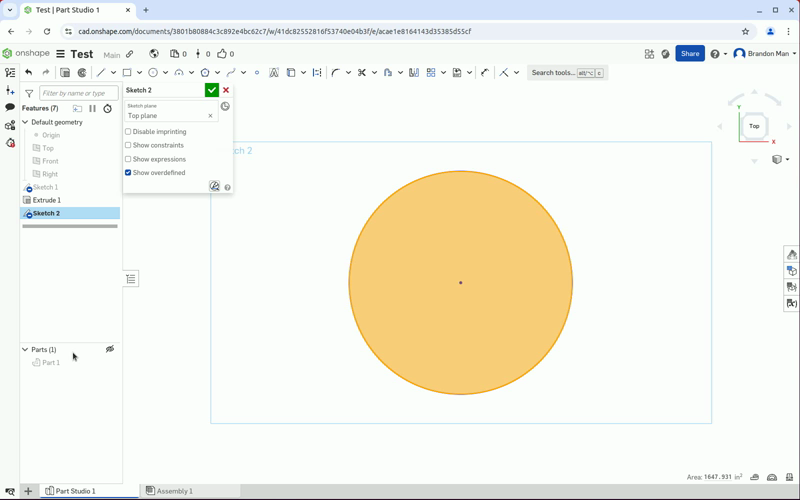
key(shift+e)
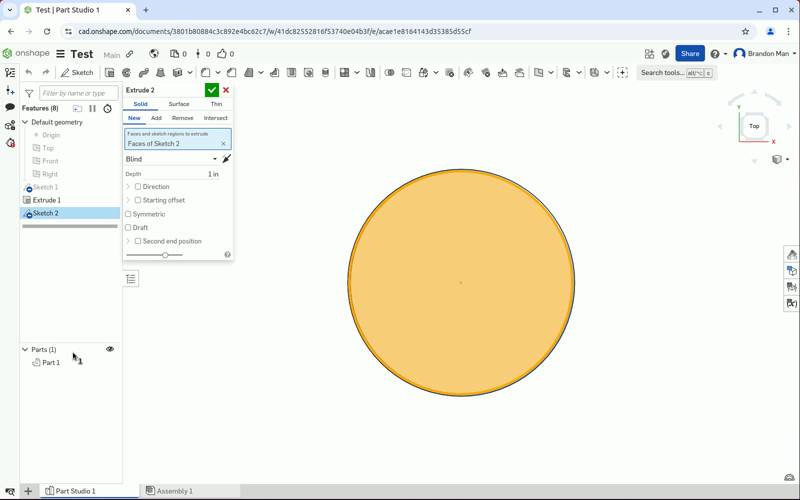
mouse_move(143, 106)
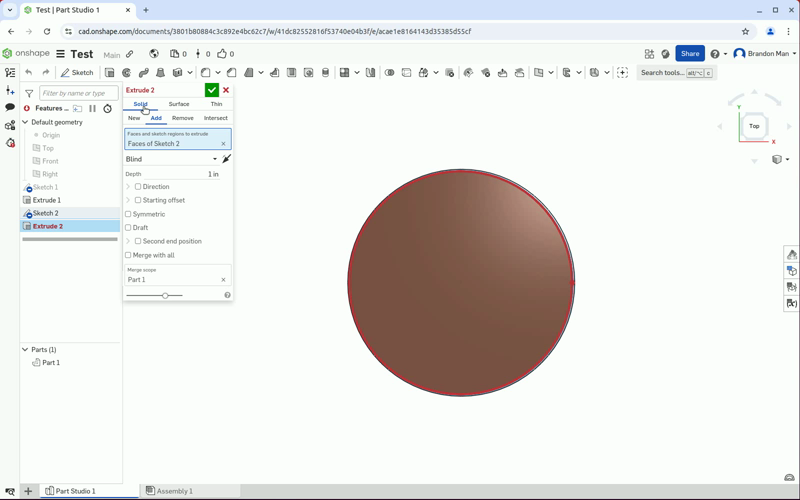
click(143, 106)
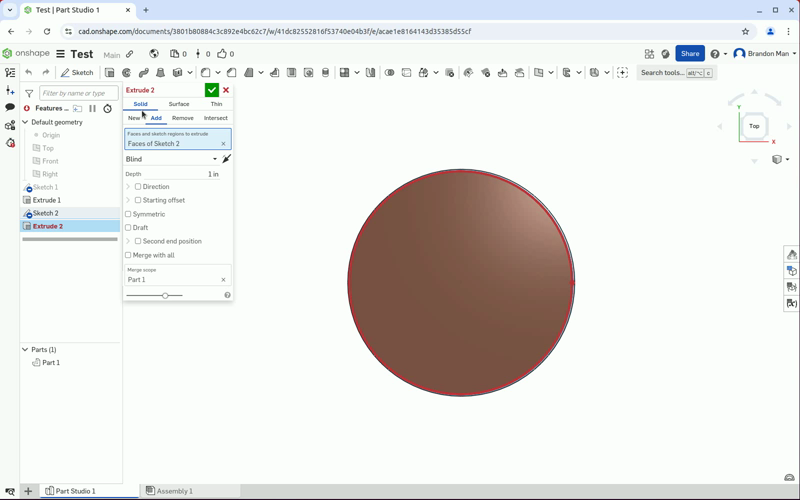
mouse_move(137, 120)
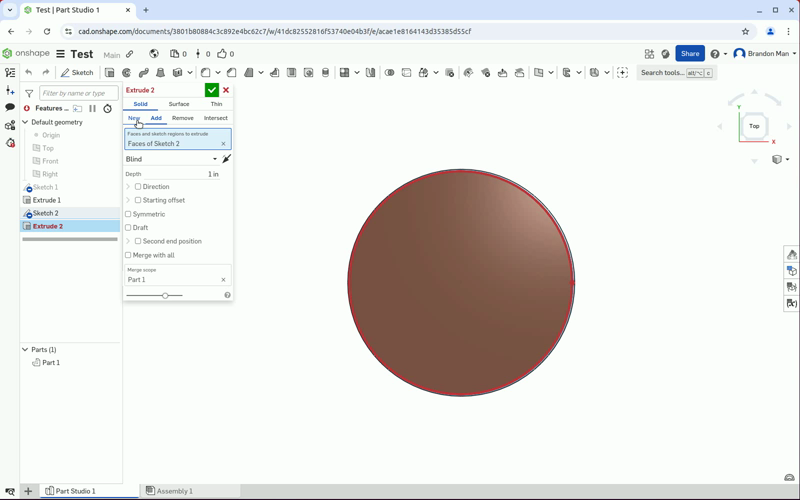
click(137, 120)
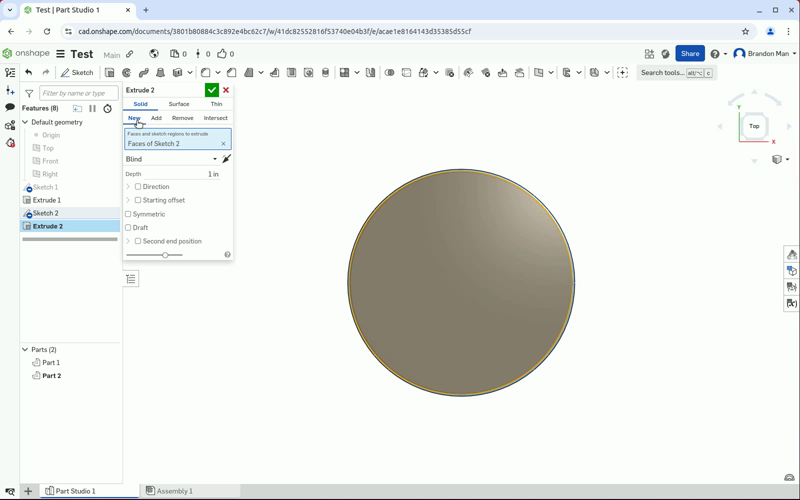
key(tab, 4)
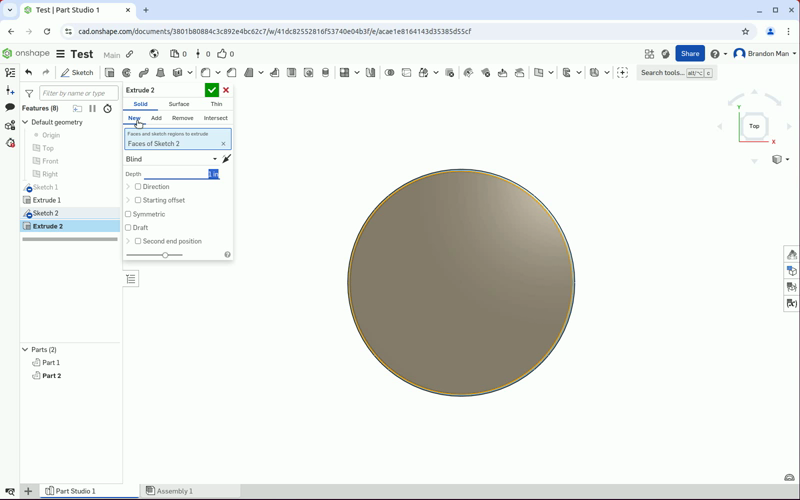
text(-0.963)
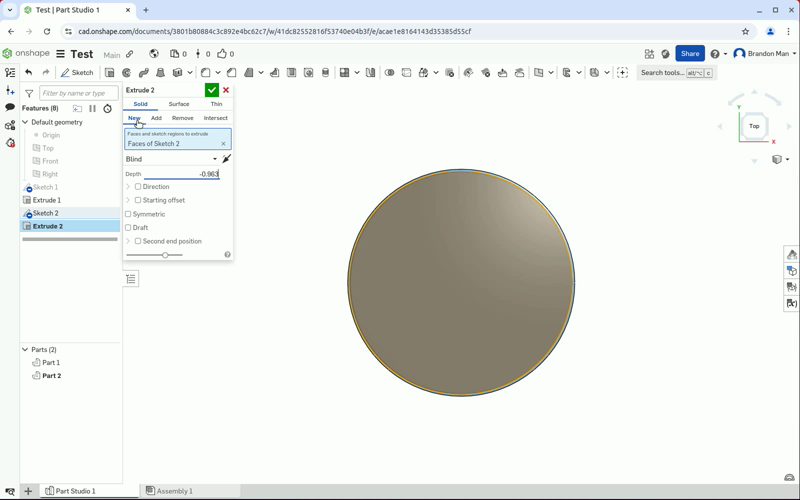
key(enter)
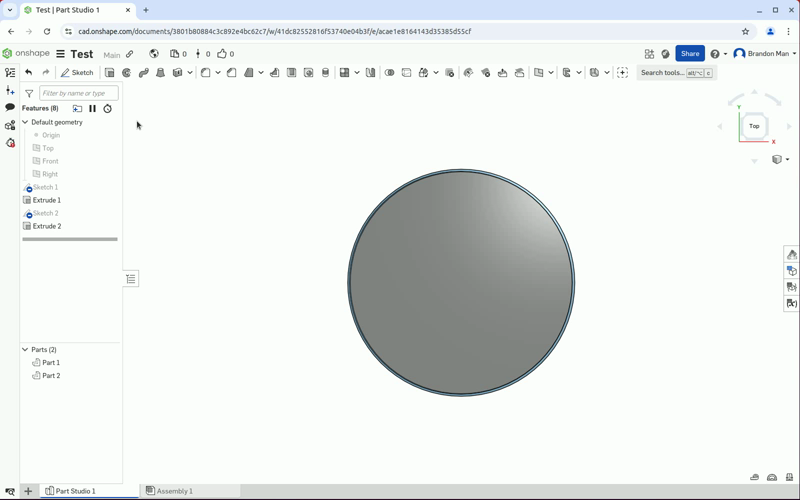
key(shift+h)
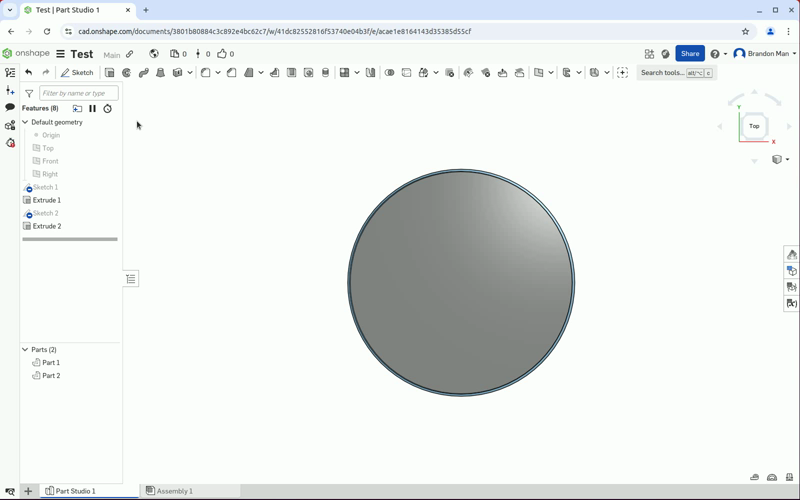
key(shift+h)
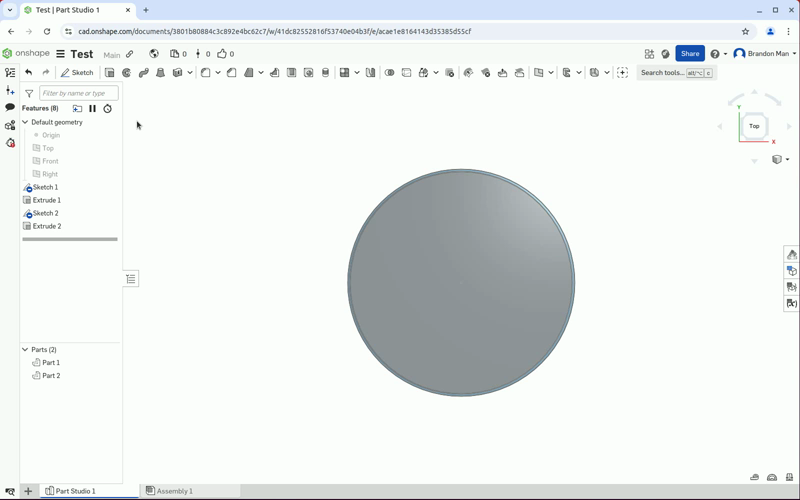
key(shift+7)
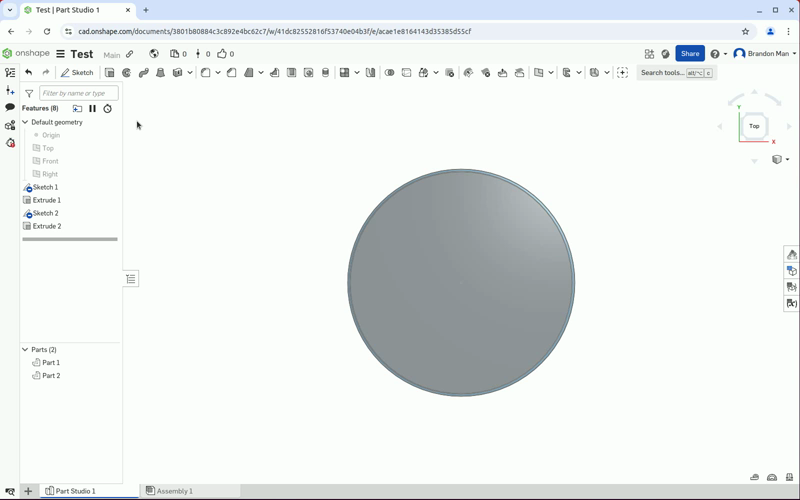
key(up, 3)
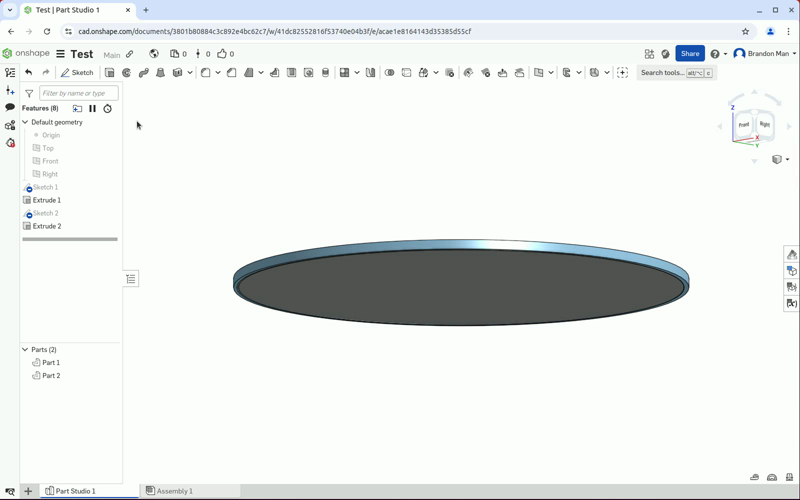
key(left, 3)
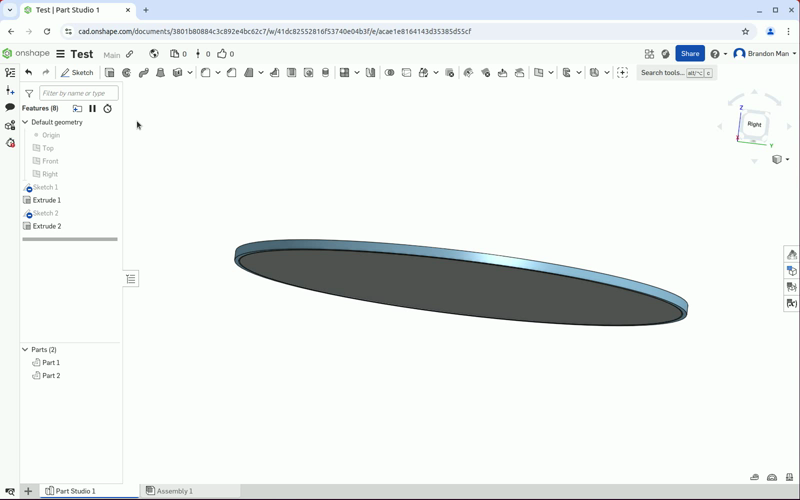
key(right, 3)
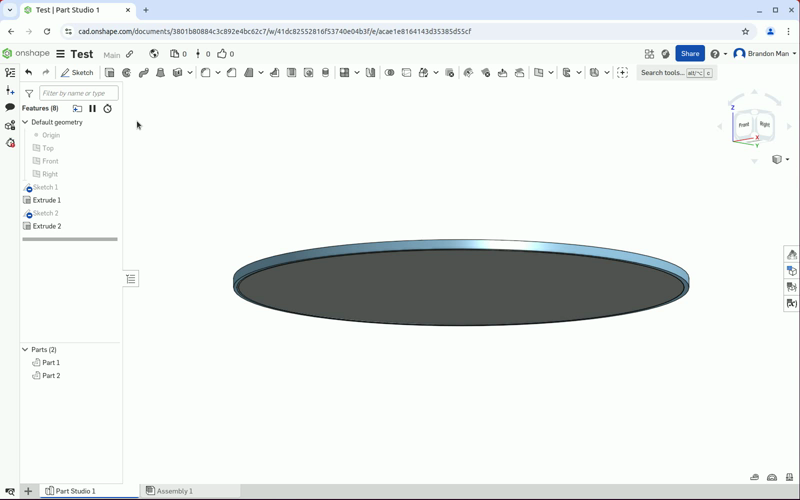
key(down, 3)
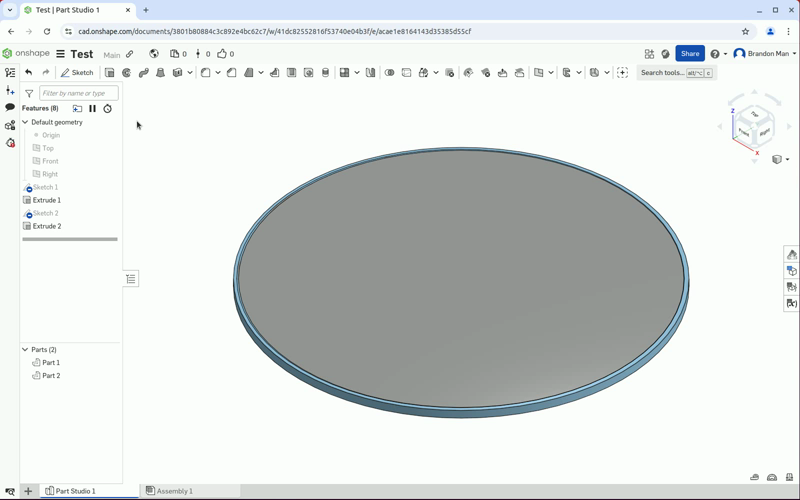
mouse_move(73, 189)
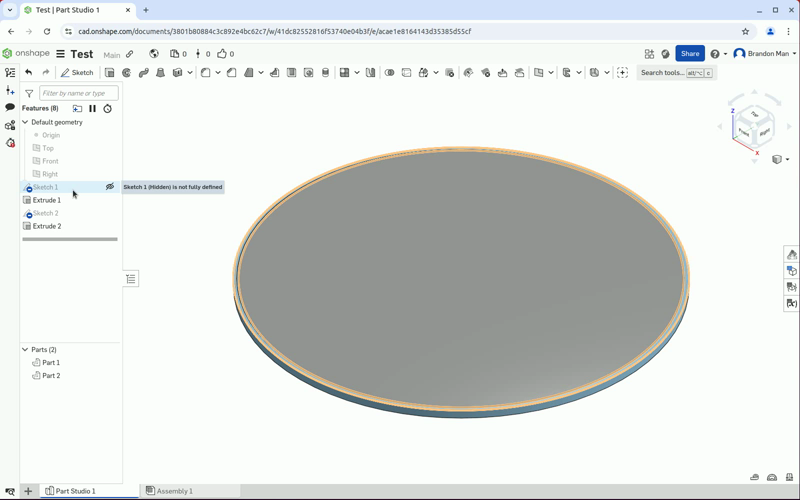
click(73, 189)